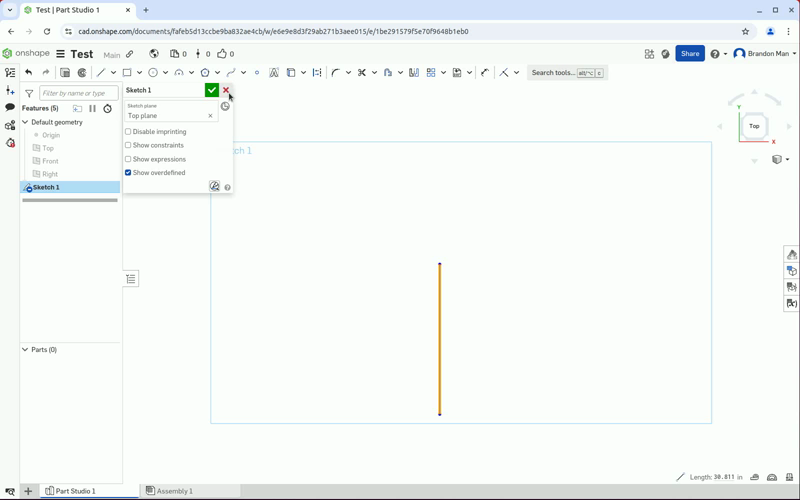
key(shift+h)
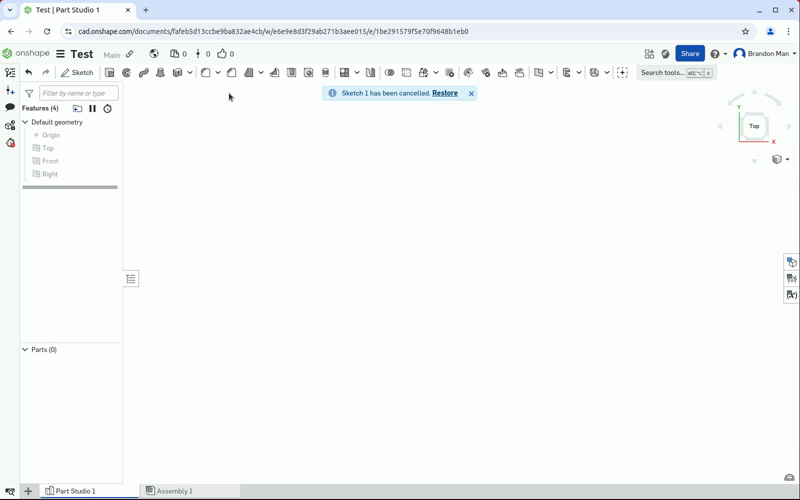
mouse_move(73, 352)
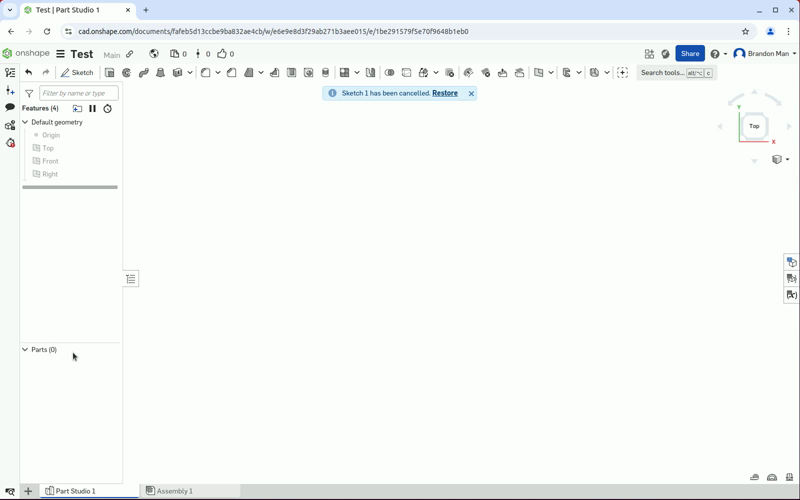
key(y)
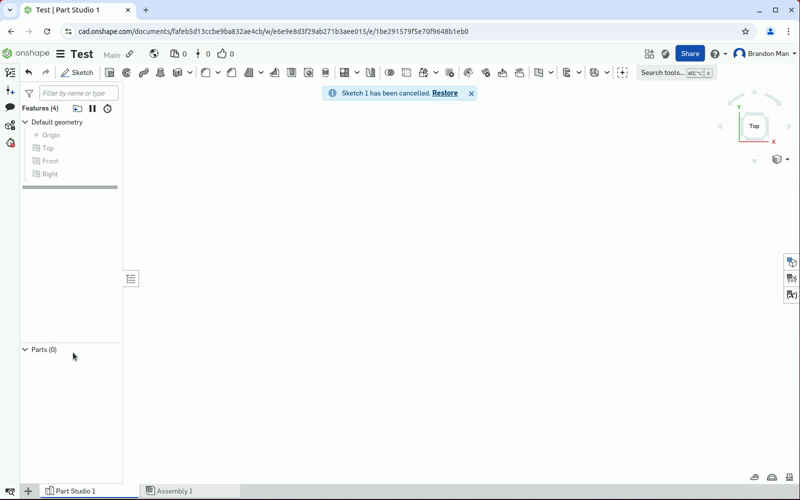
key(shift+p)
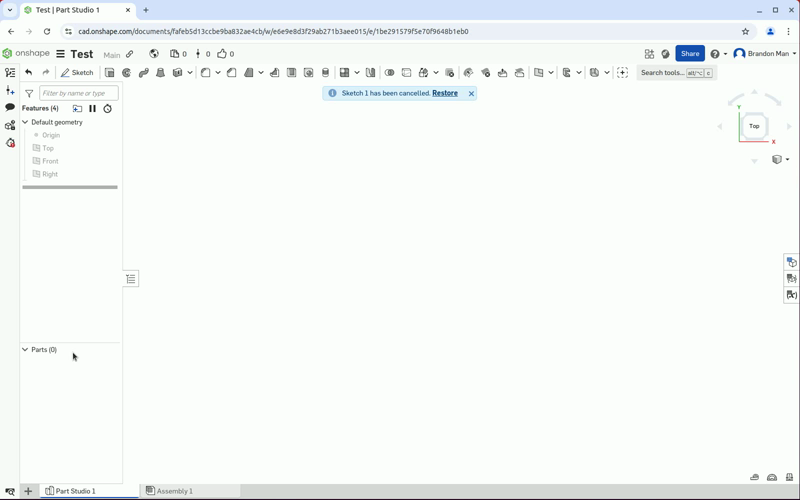
key(space)
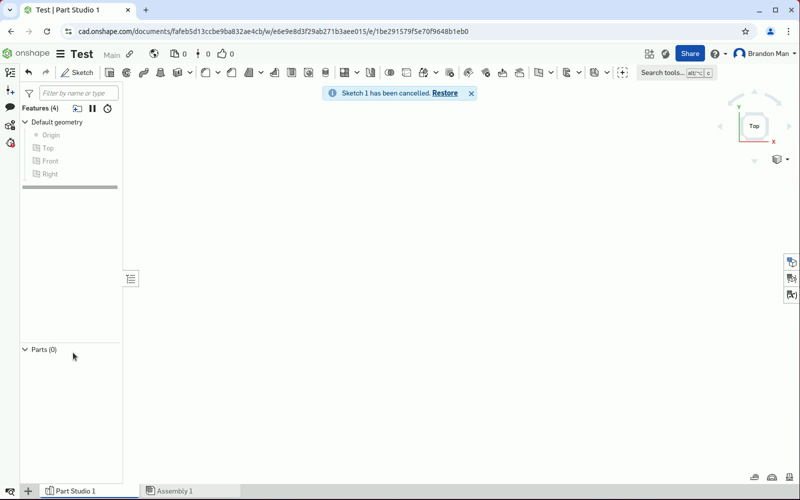
key_down(shift)
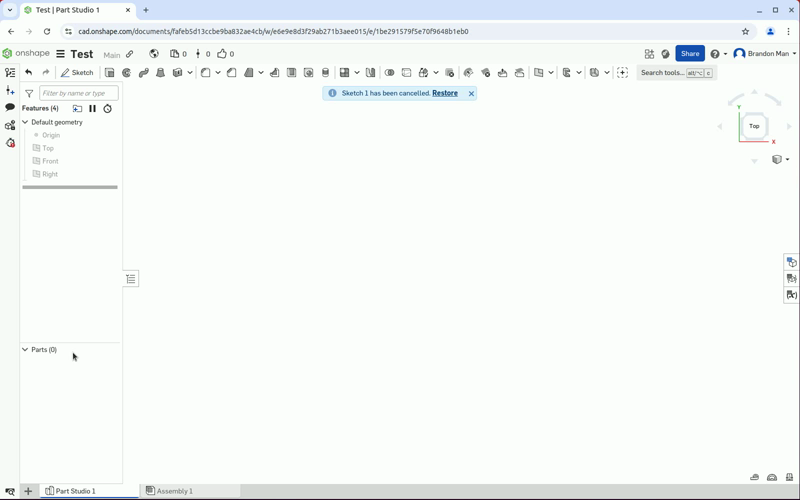
key(up)
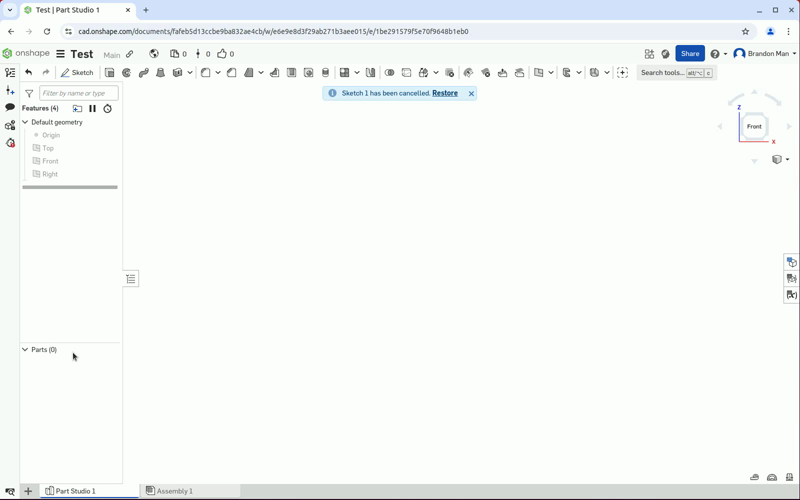
key_up(shift)
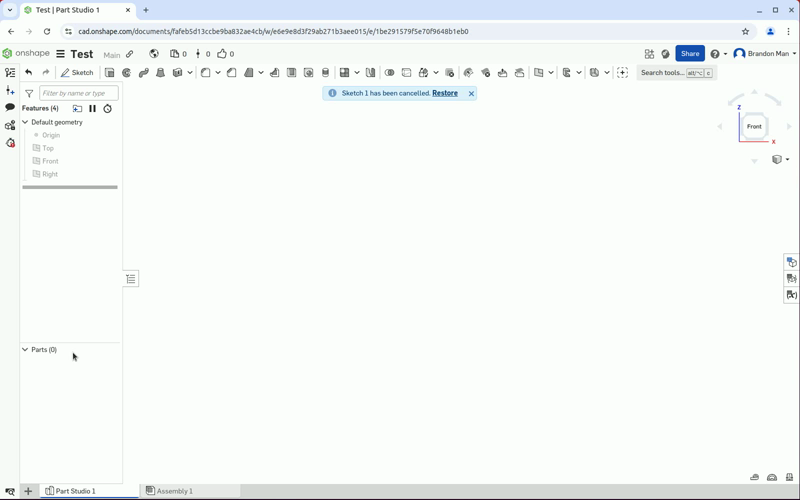
mouse_move(73, 352)
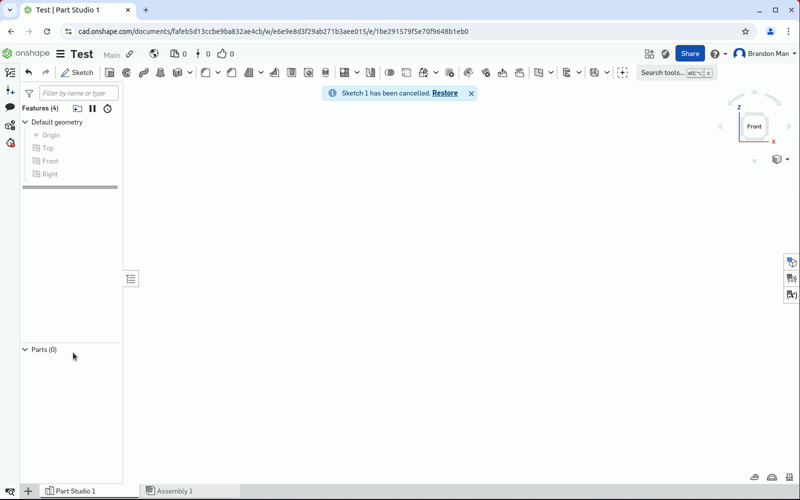
key(shift+y)
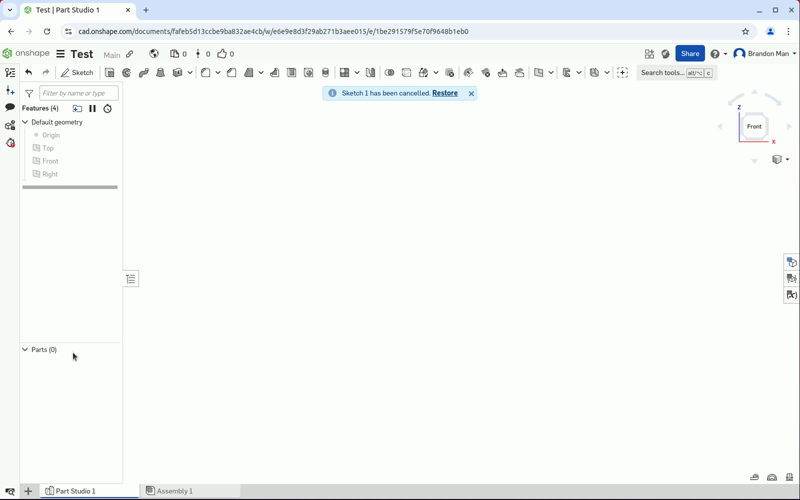
key(shift+s)
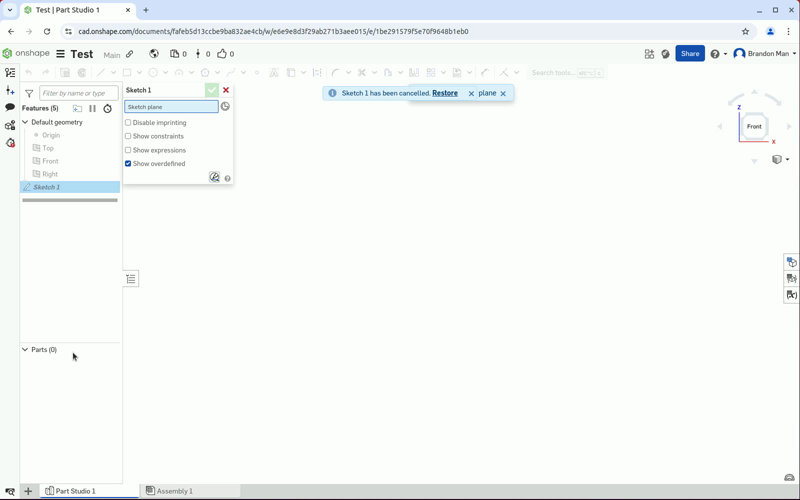
mouse_move(73, 163)
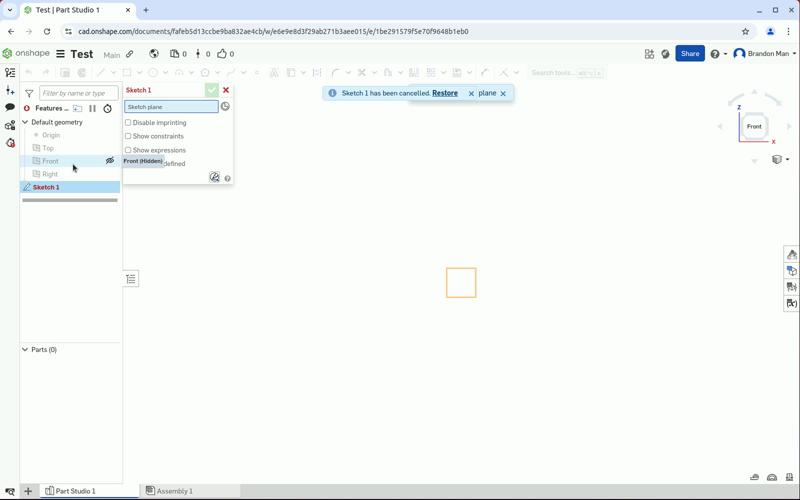
click(73, 163)
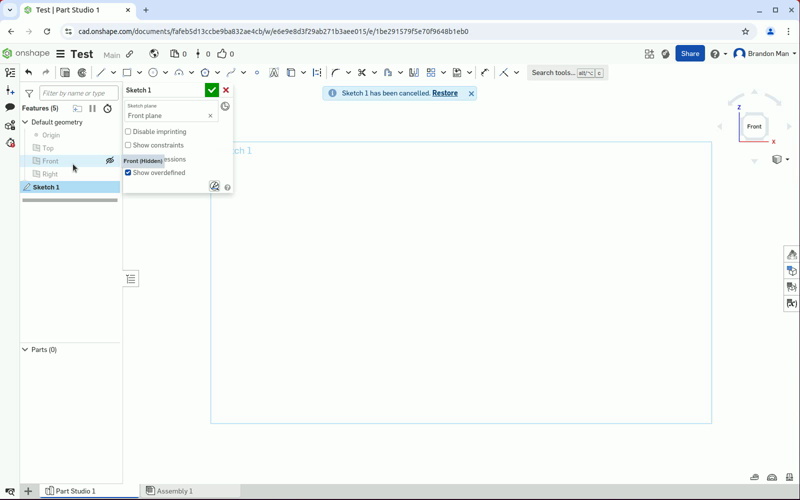
mouse_move(73, 352)
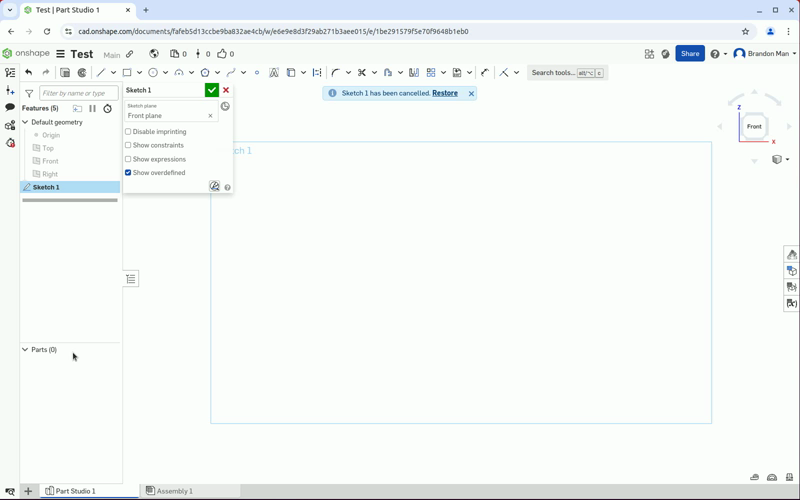
key(y)
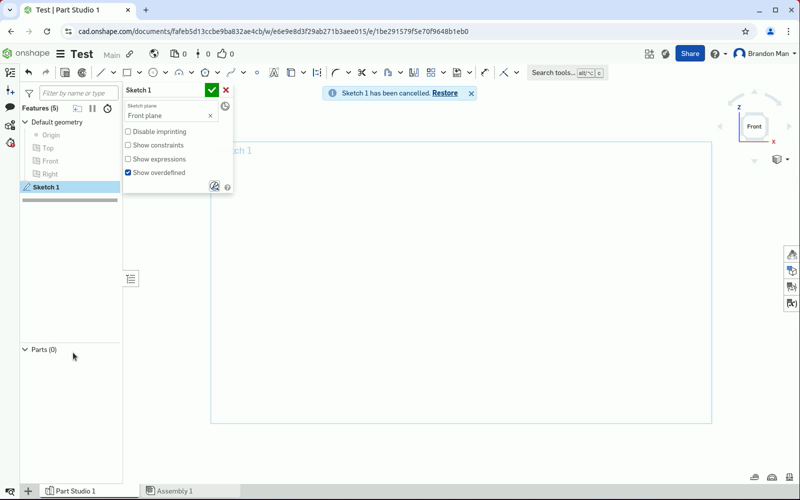
key(c)
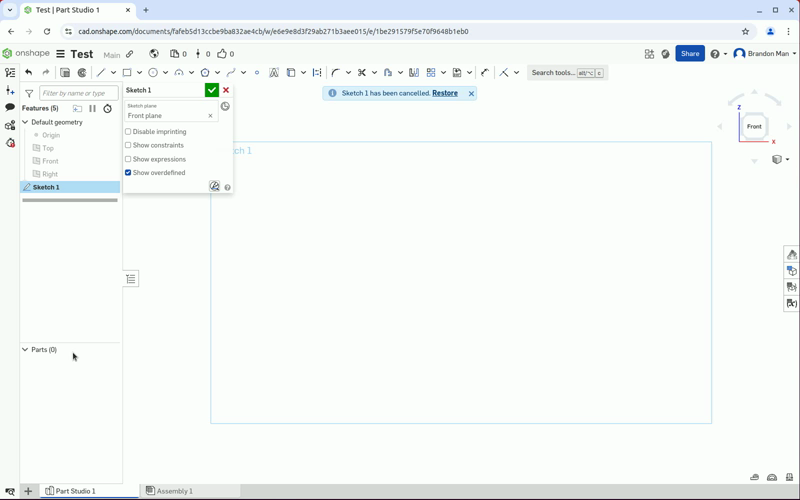
key_down(shift)
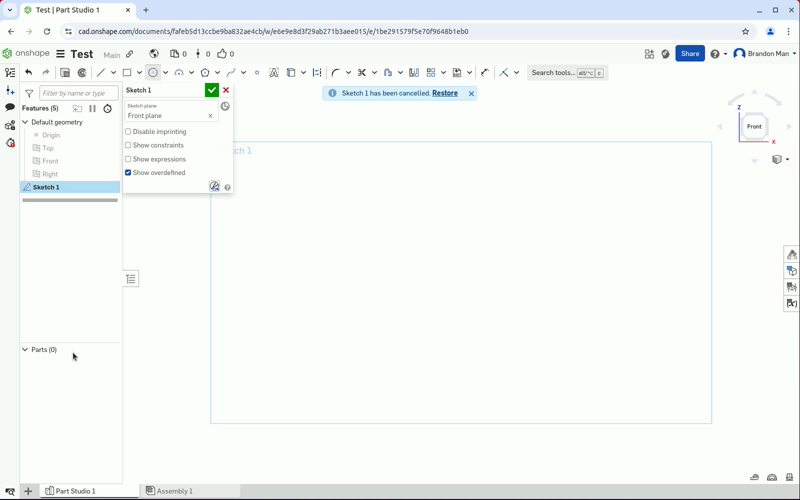
mouse_move(461, 282)
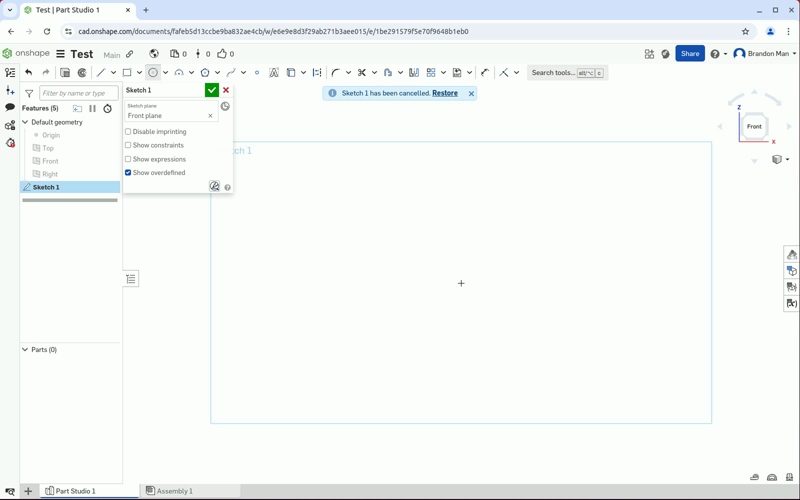
click(461, 282)
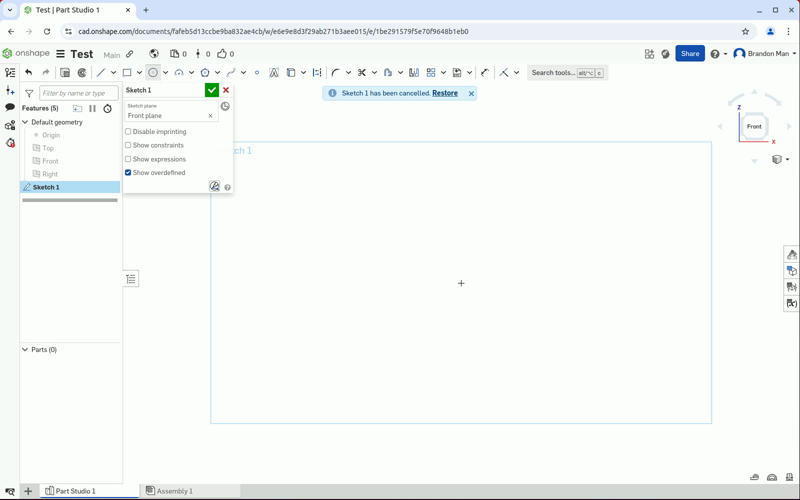
key_up(shift)
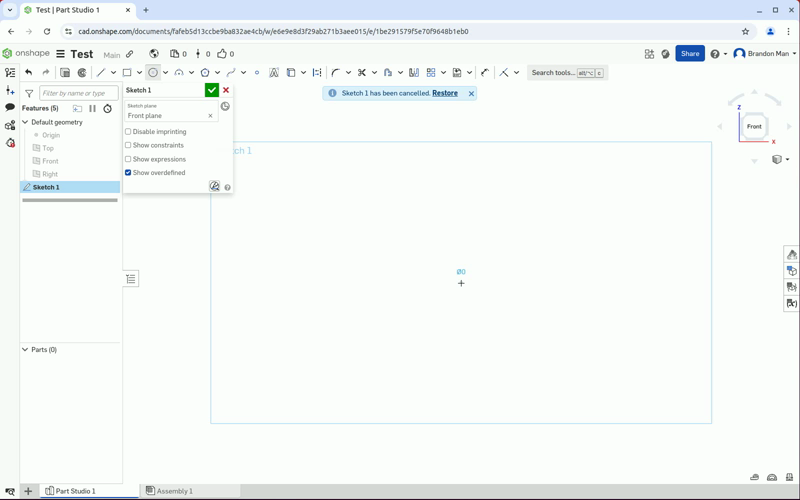
mouse_move(574, 282)
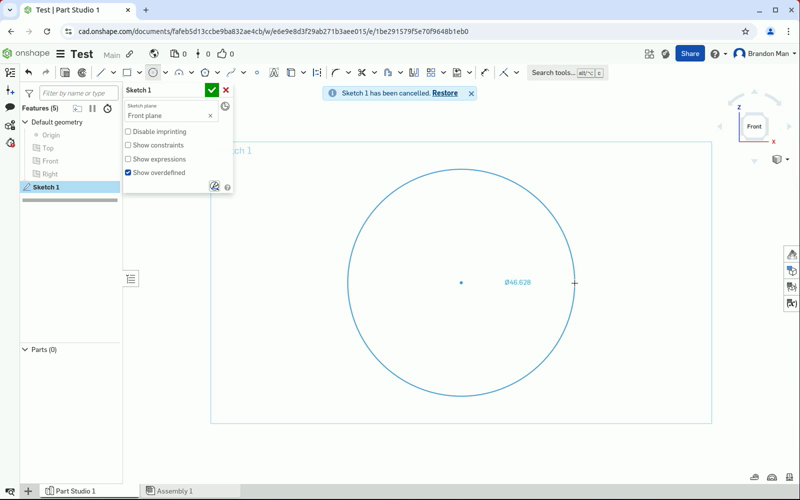
click(574, 282)
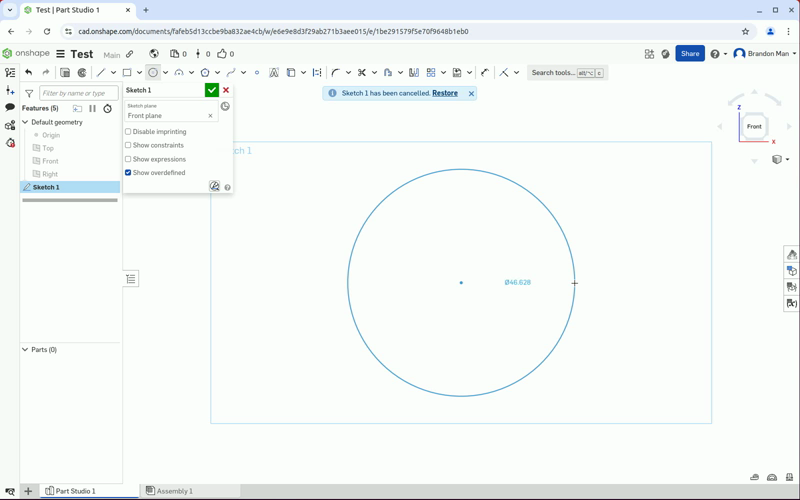
key(esc)
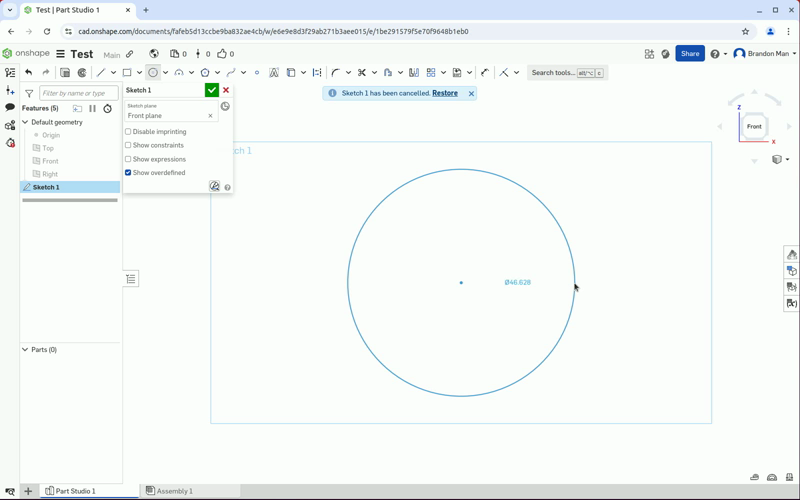
key(c)
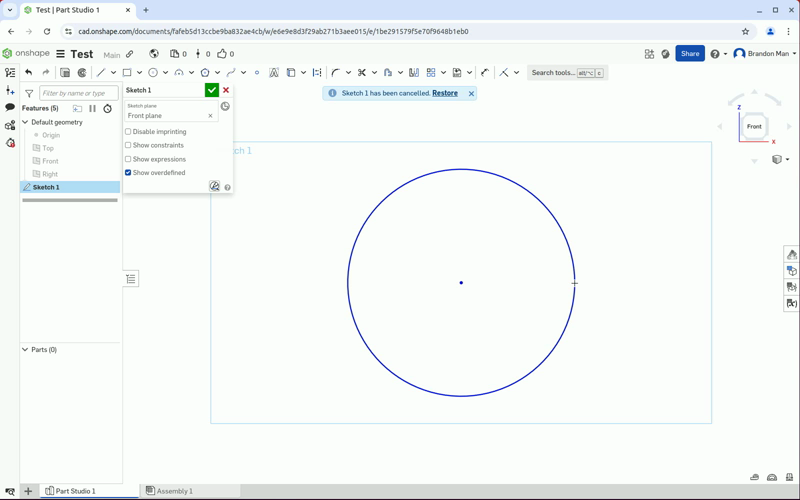
key_down(shift)
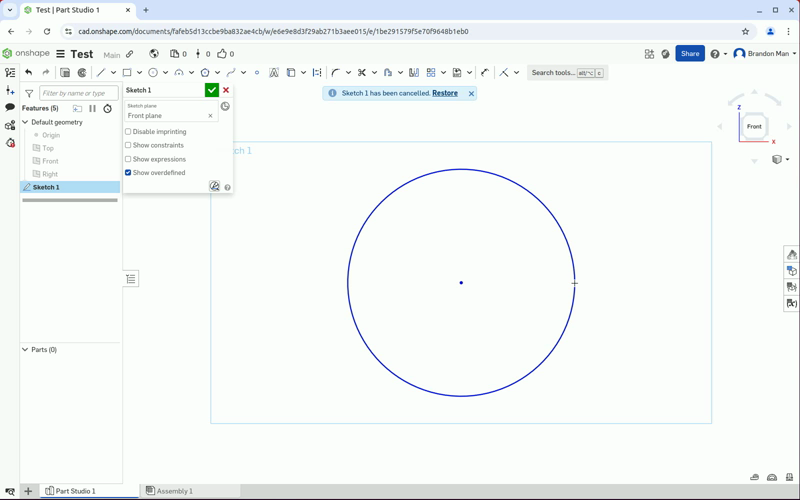
mouse_move(461, 282)
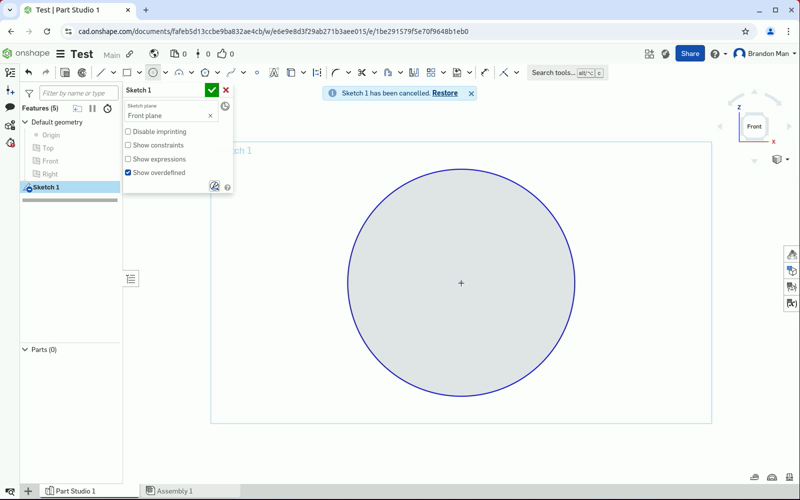
click(461, 282)
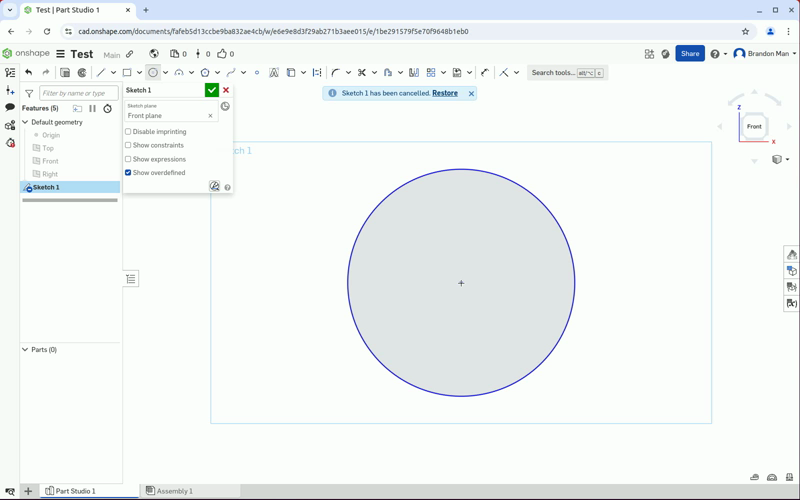
key_up(shift)
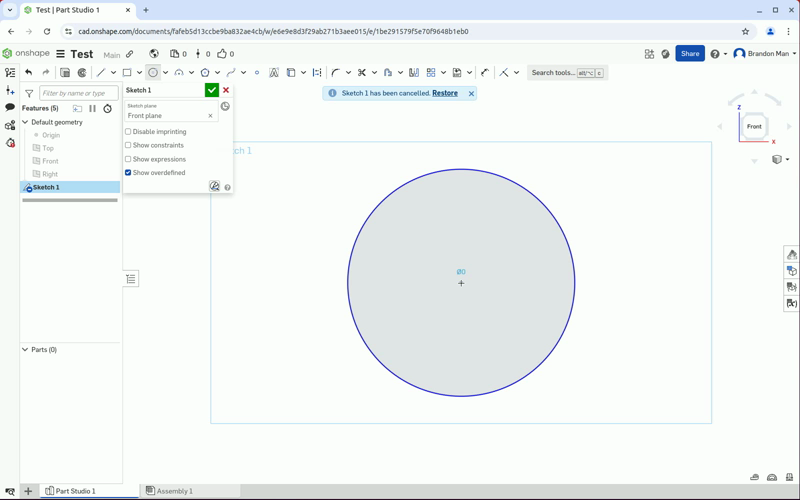
mouse_move(553, 282)
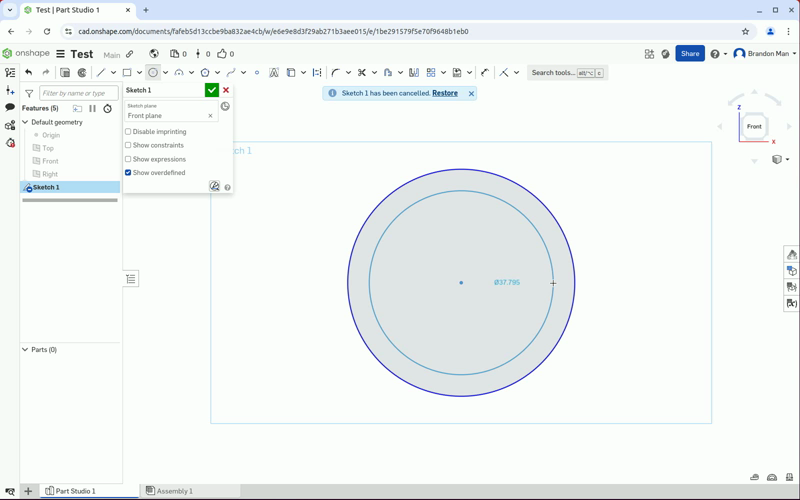
click(553, 282)
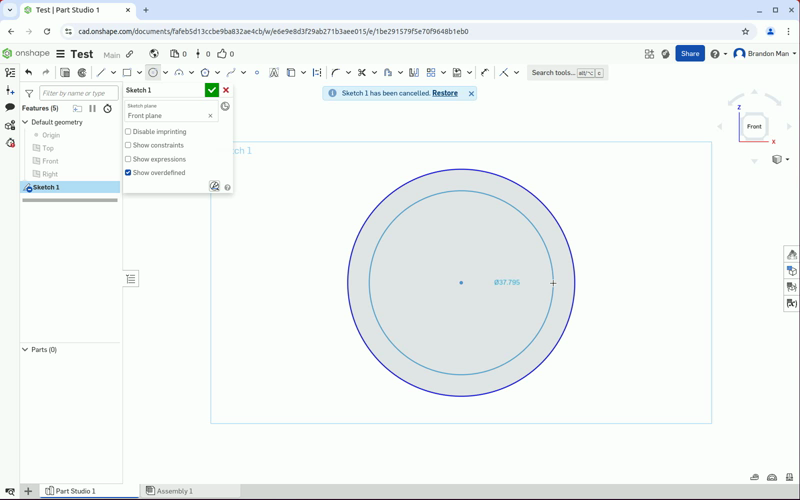
key(esc)
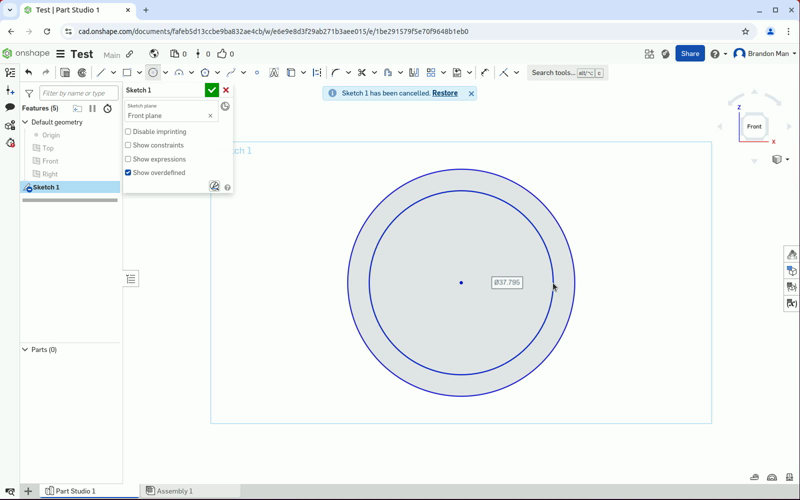
mouse_move(364, 247)
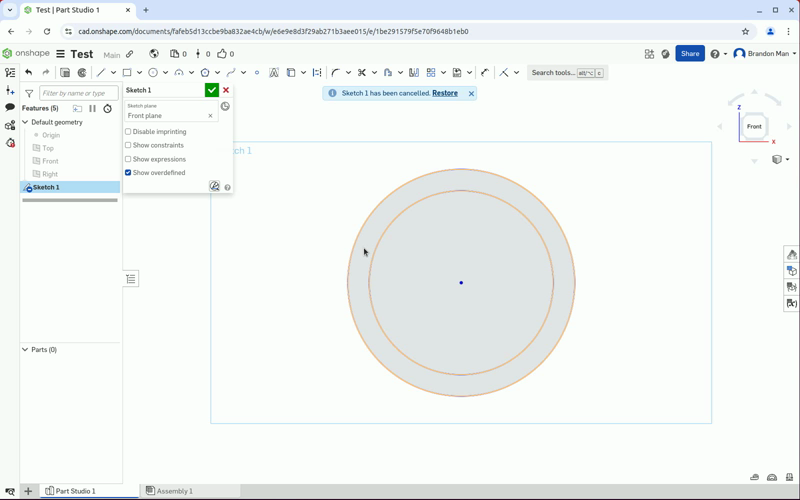
click(364, 247)
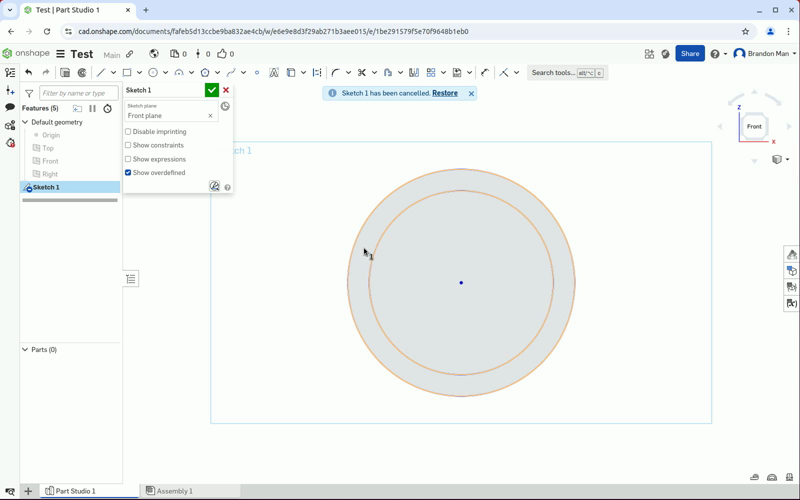
mouse_move(73, 352)
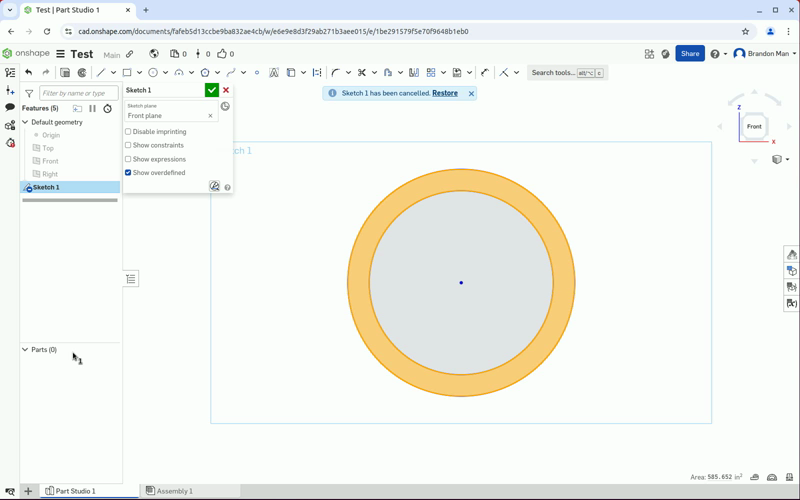
key(shift+y)
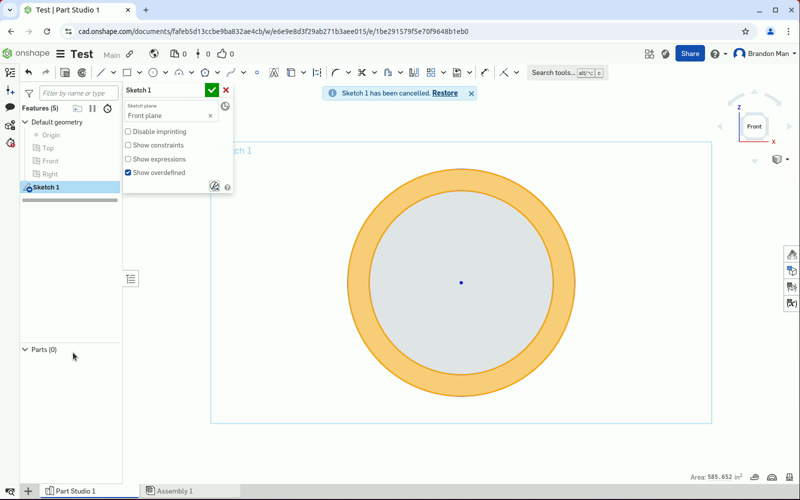
key(shift+e)
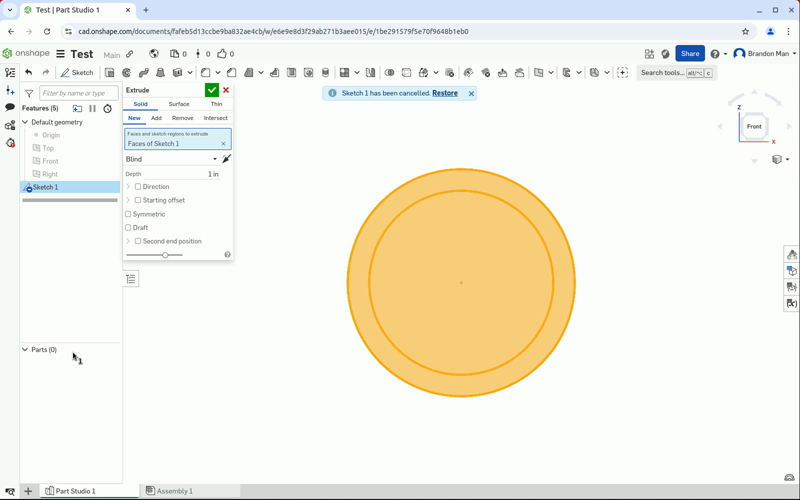
mouse_move(143, 106)
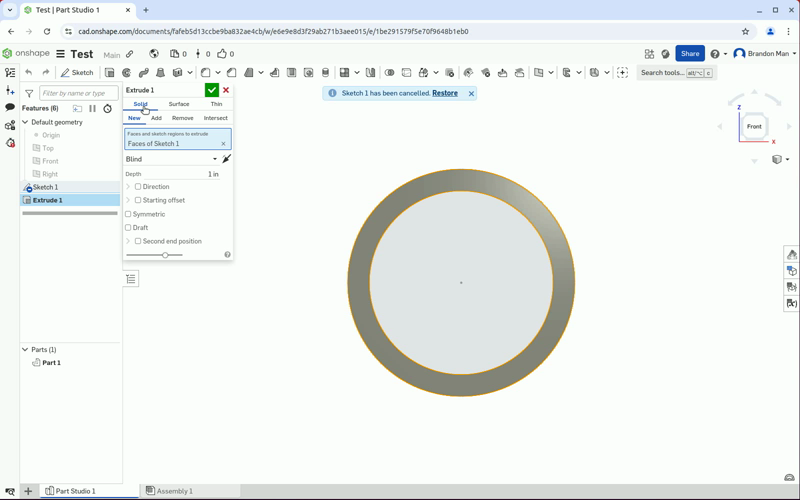
click(143, 106)
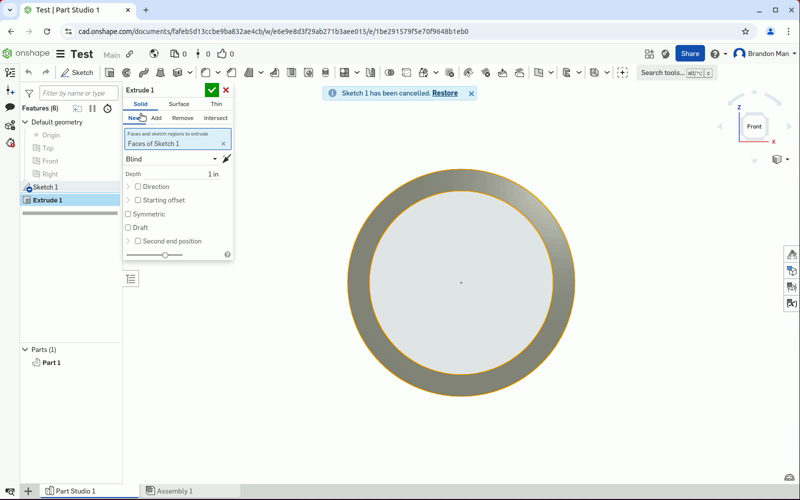
mouse_move(137, 120)
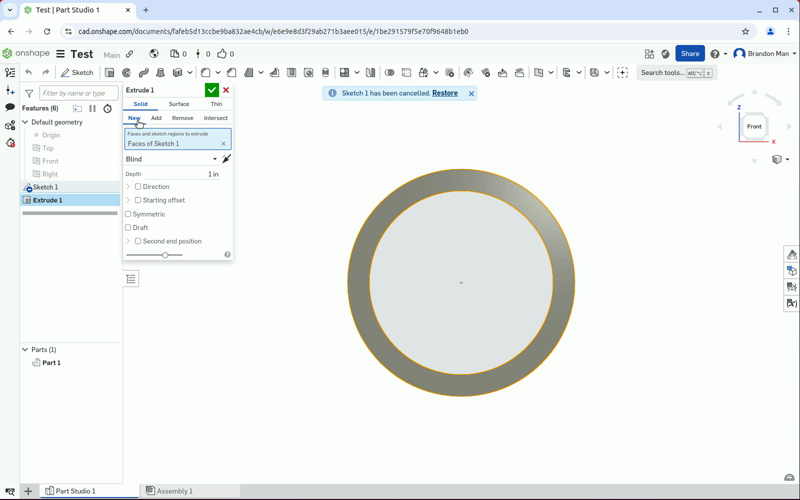
click(137, 120)
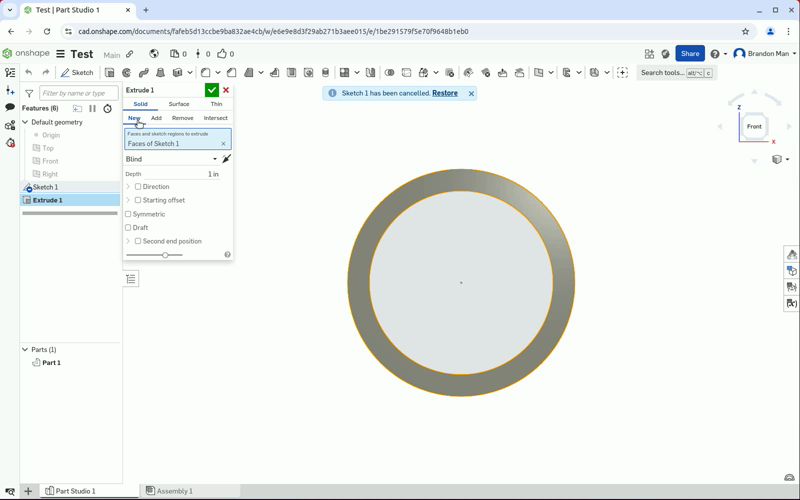
key(tab, 4)
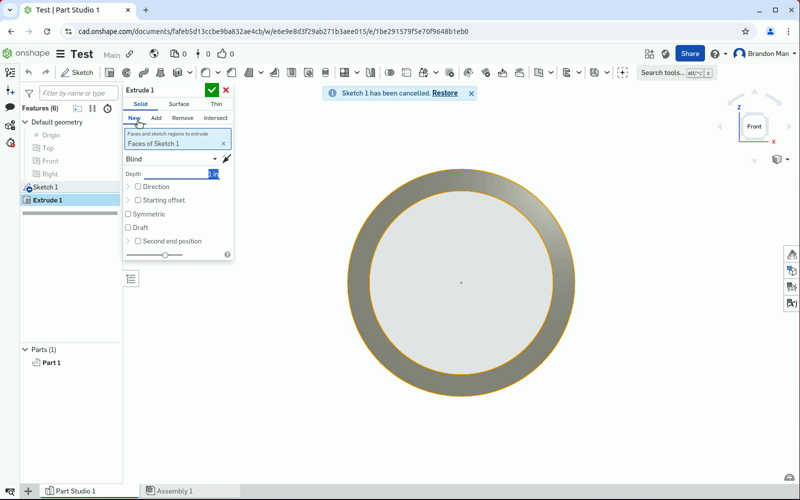
text(10.11)
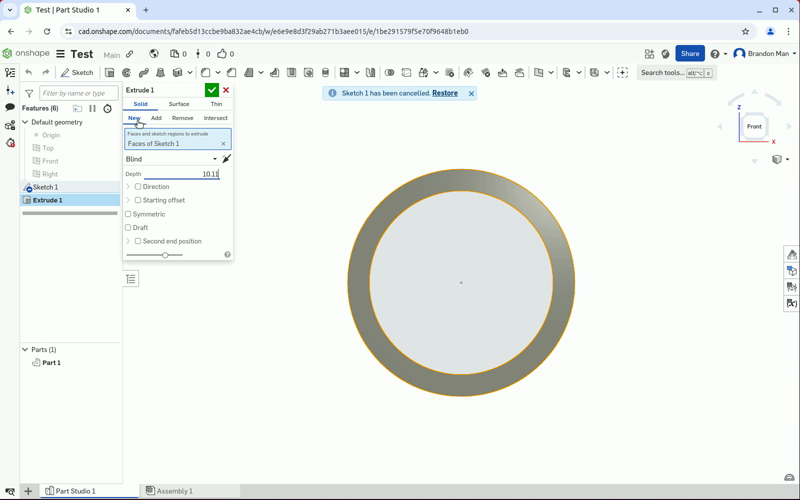
key(tab, 3)
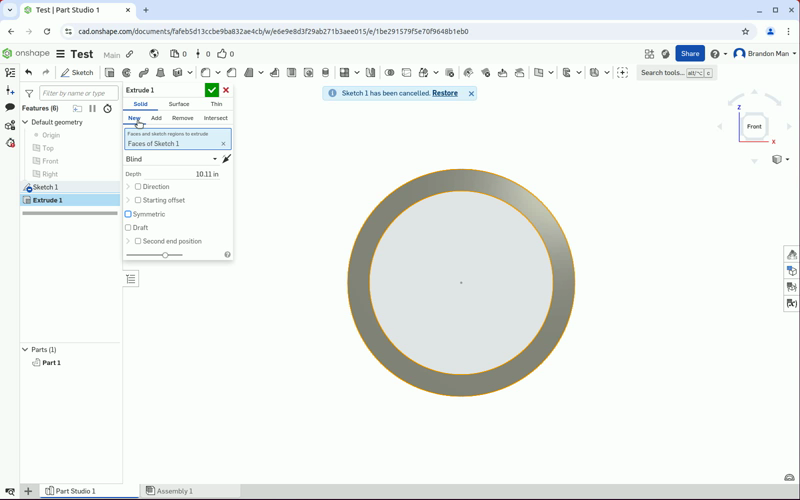
key(space)
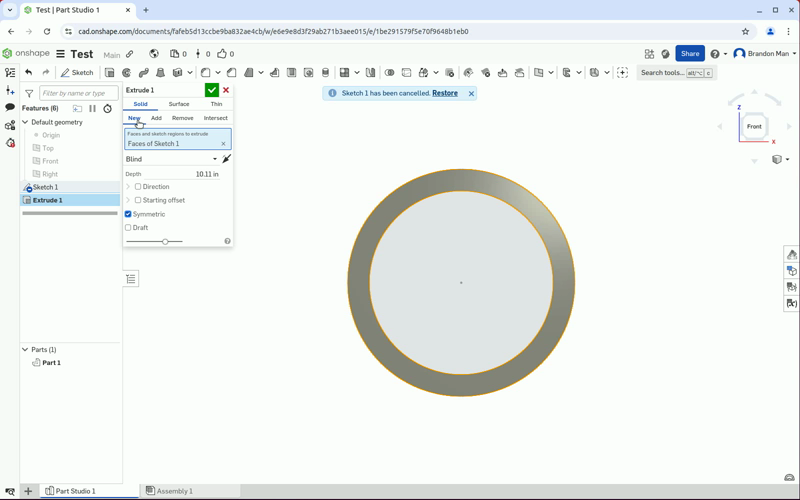
key(enter)
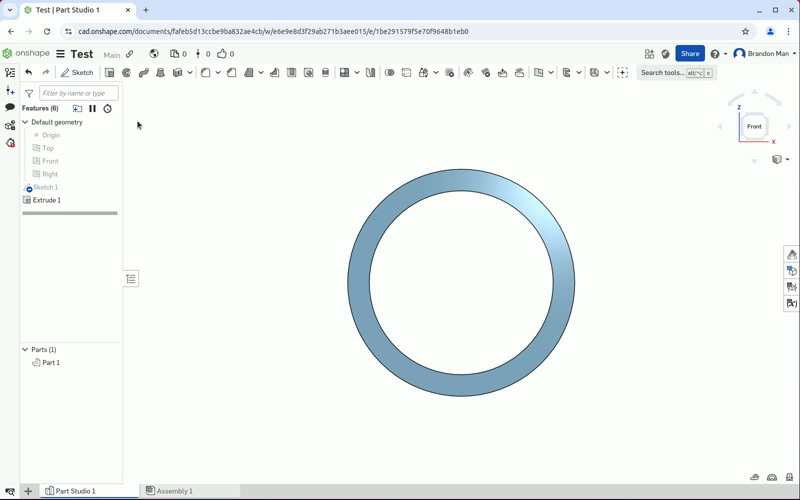
key(shift+h)
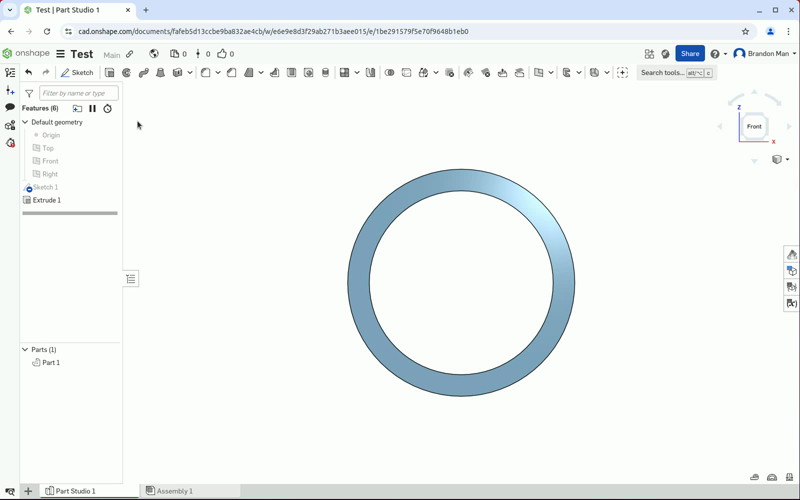
key(shift+h)
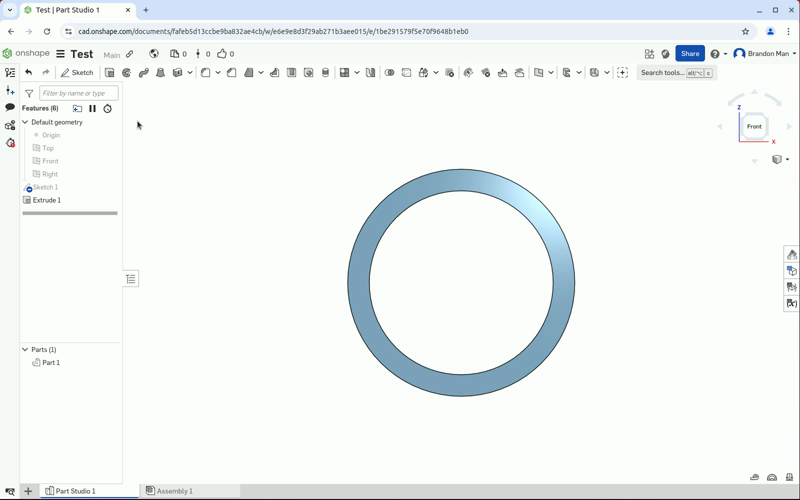
mouse_move(73, 189)
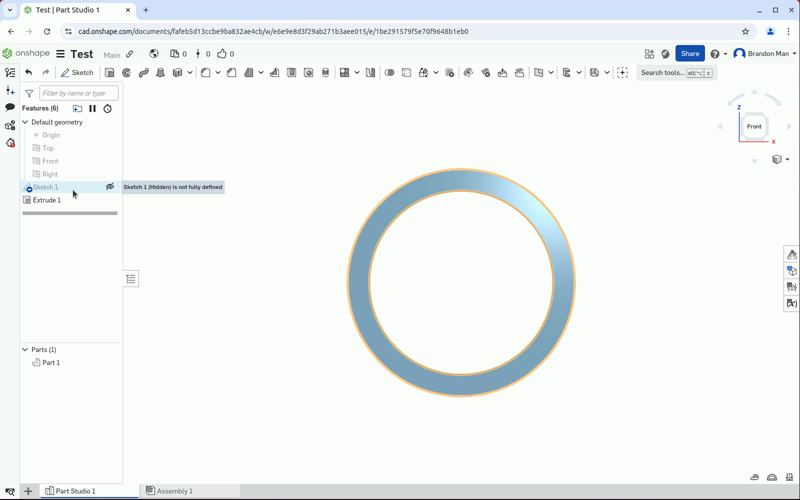
click(73, 189)
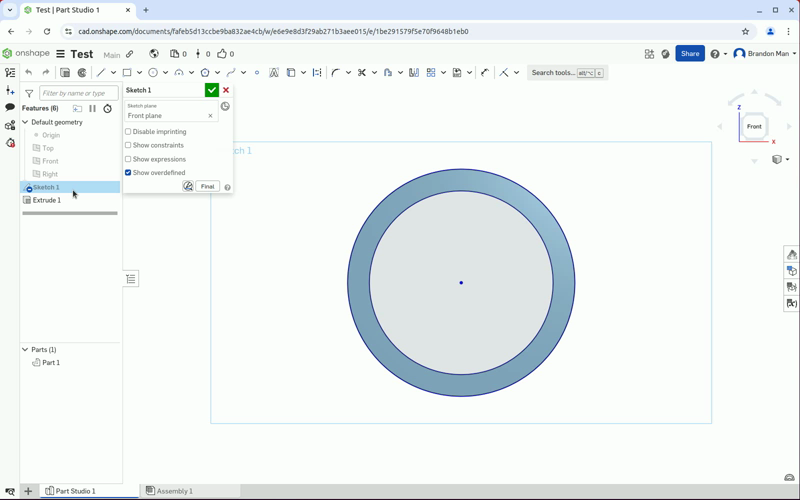
mouse_move(229, 92)
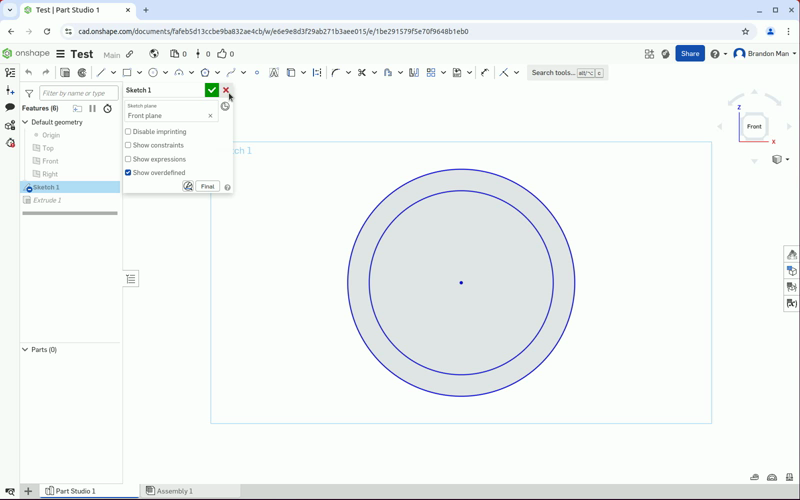
click(229, 92)
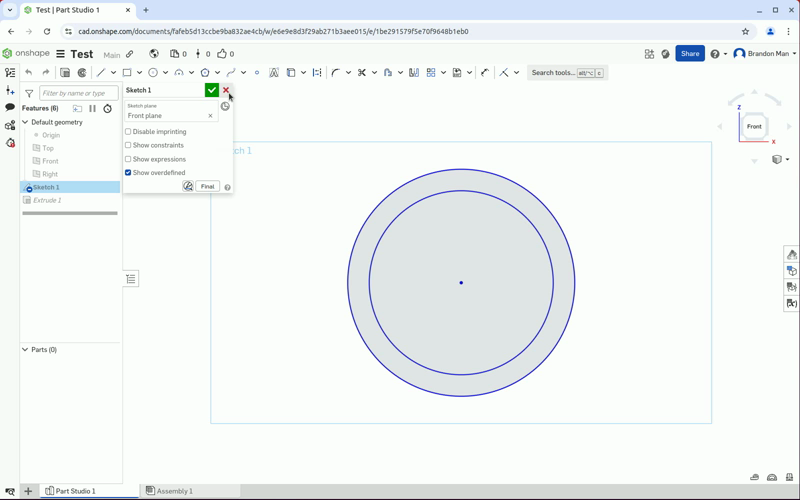
key(shift+s)
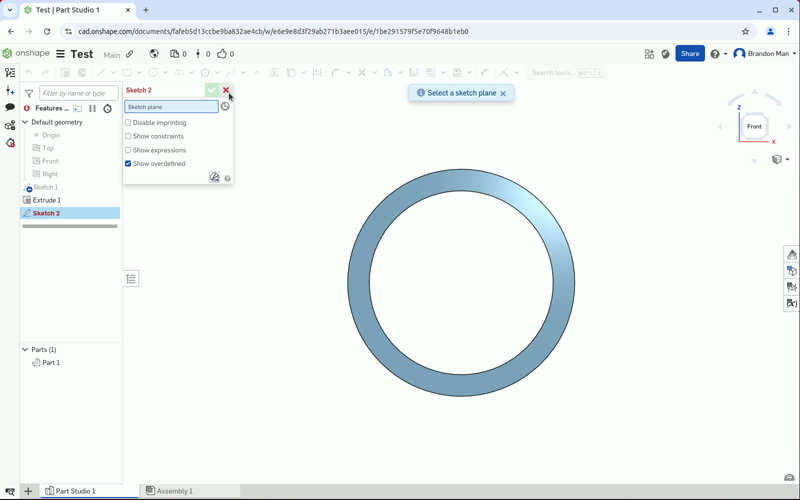
mouse_move(73, 163)
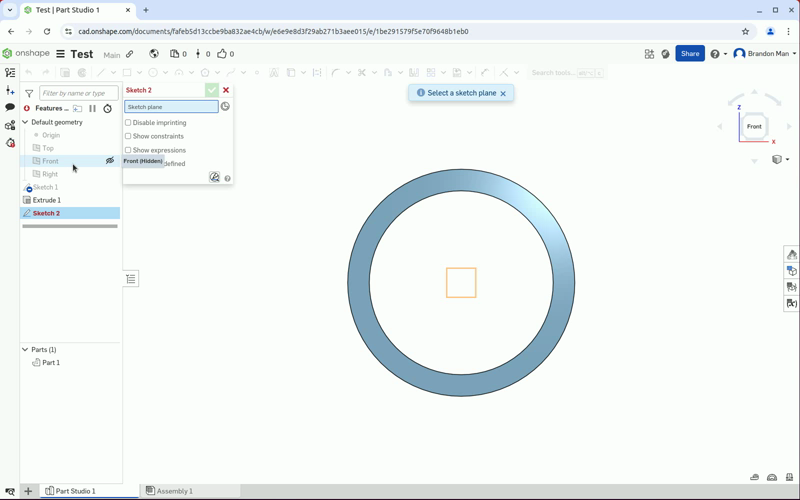
click(73, 163)
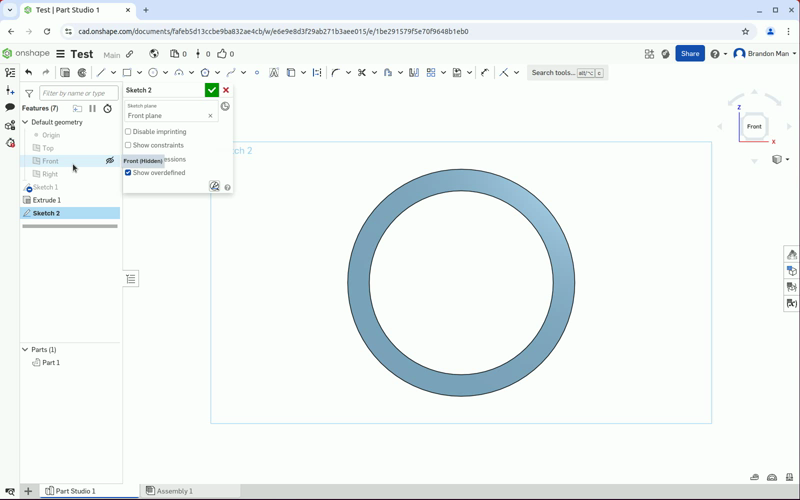
mouse_move(73, 352)
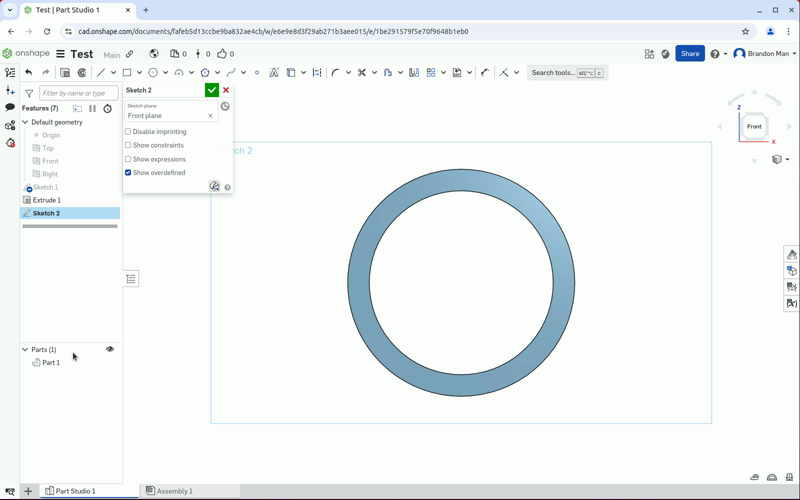
key(y)
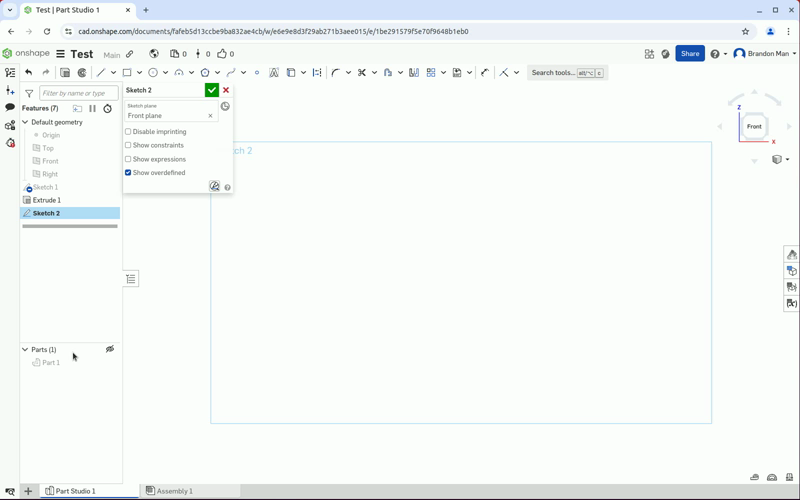
key(c)
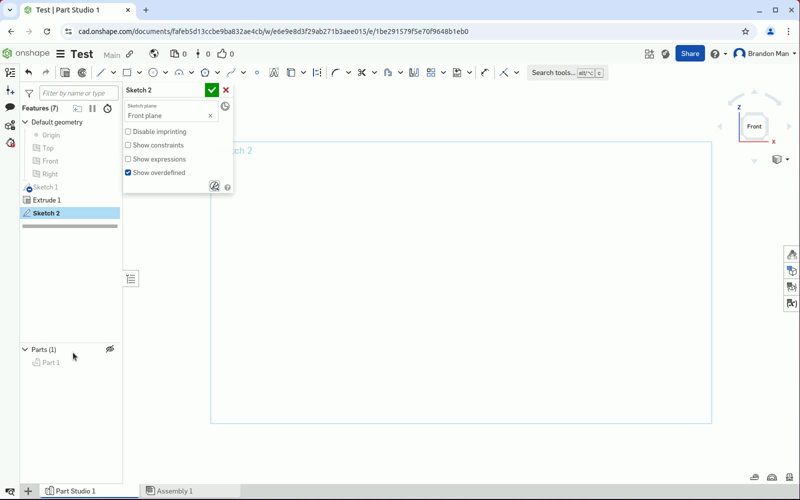
key_down(shift)
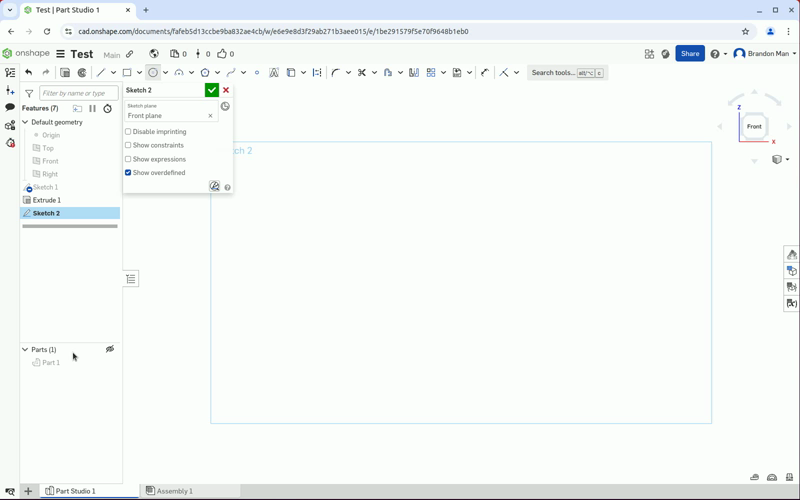
mouse_move(461, 282)
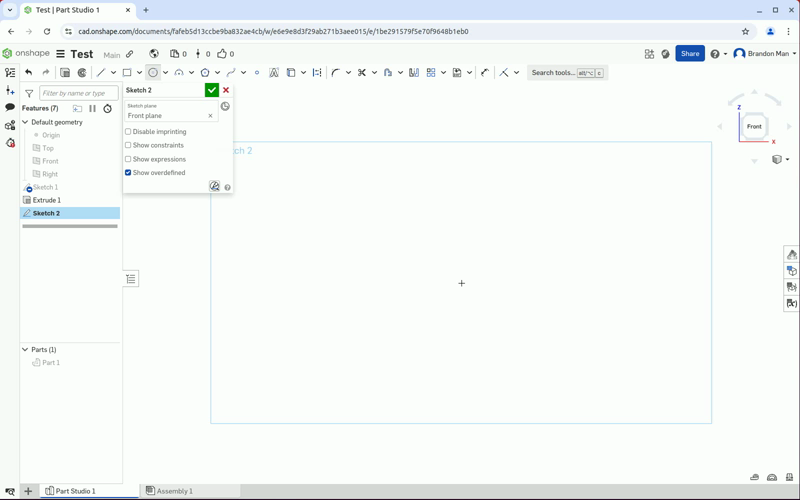
click(461, 282)
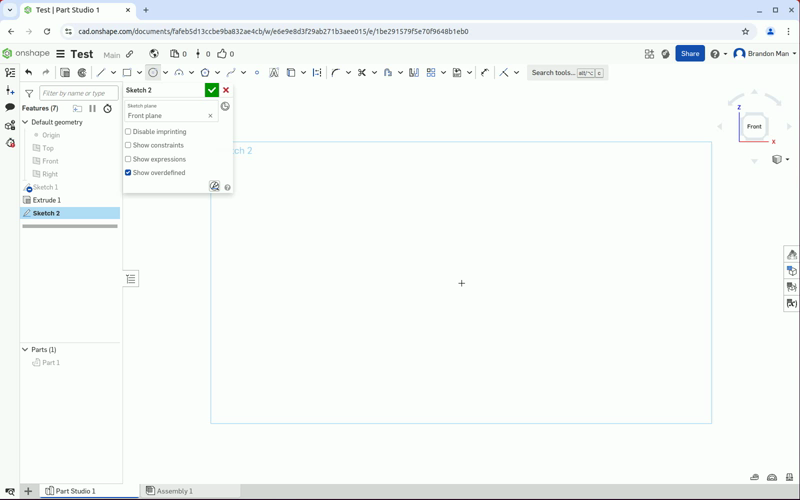
key_up(shift)
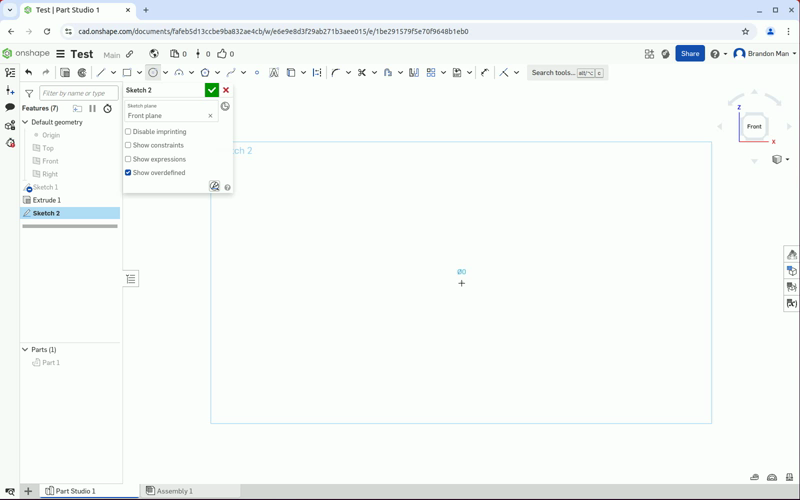
mouse_move(555, 282)
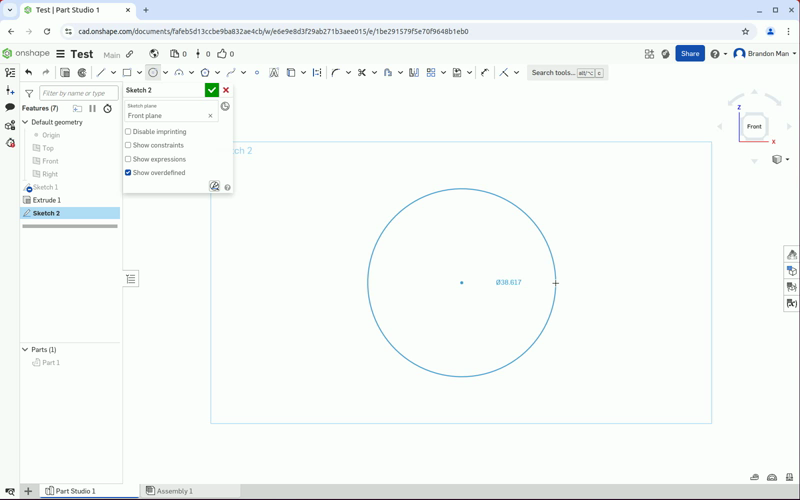
click(555, 282)
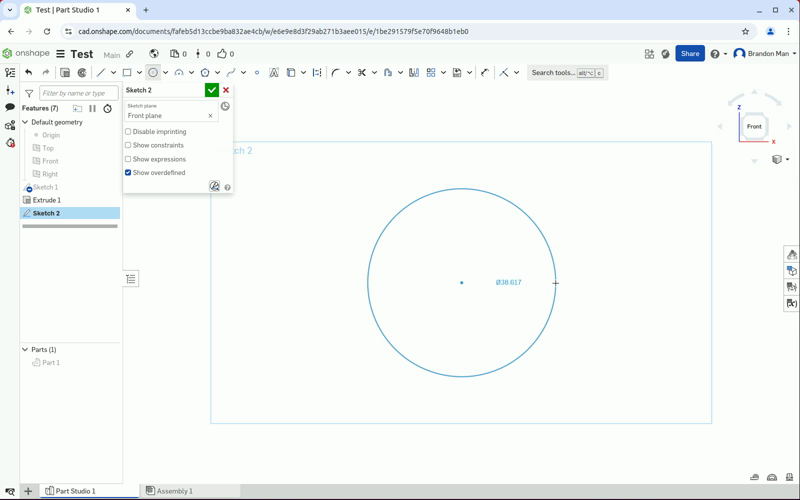
key(esc)
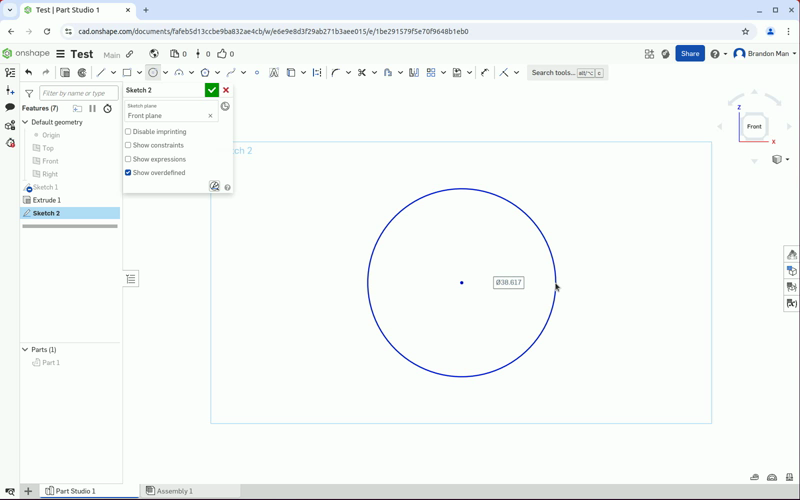
key(c)
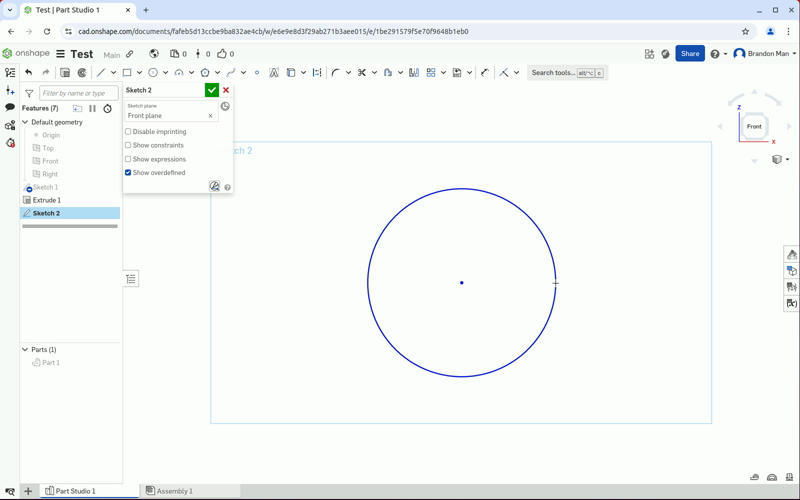
key_down(shift)
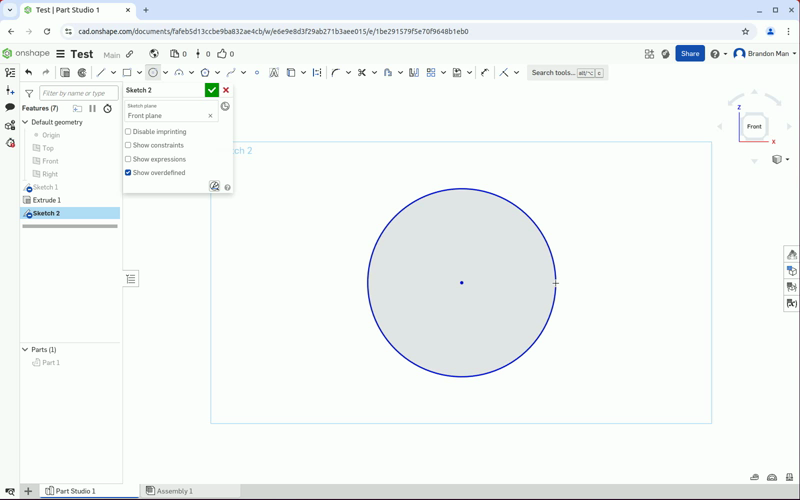
mouse_move(461, 282)
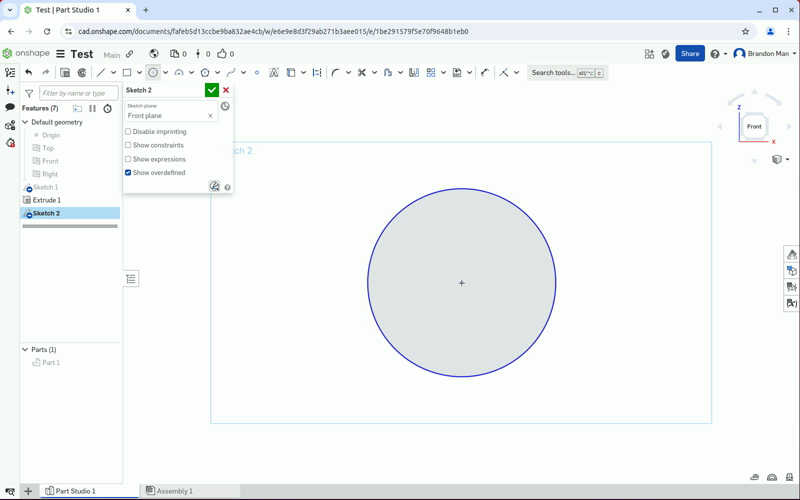
click(461, 282)
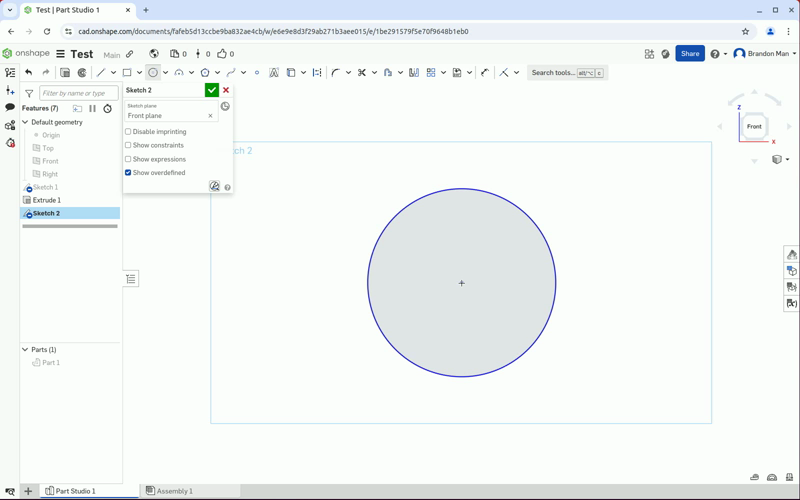
key_up(shift)
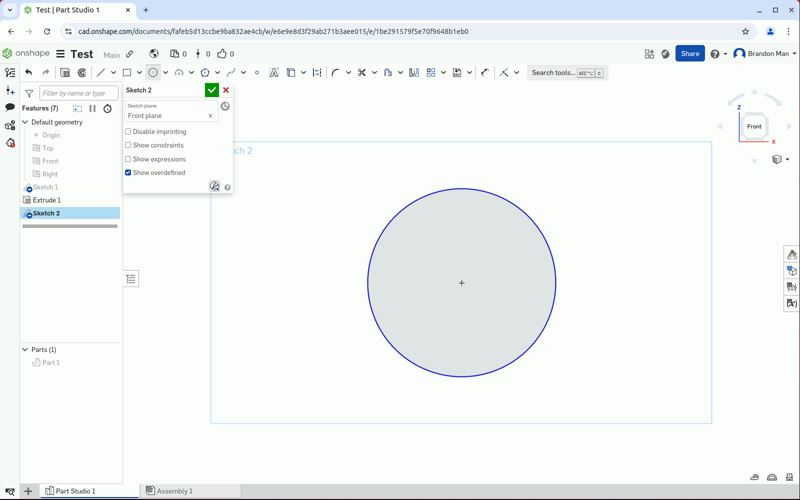
mouse_move(495, 282)
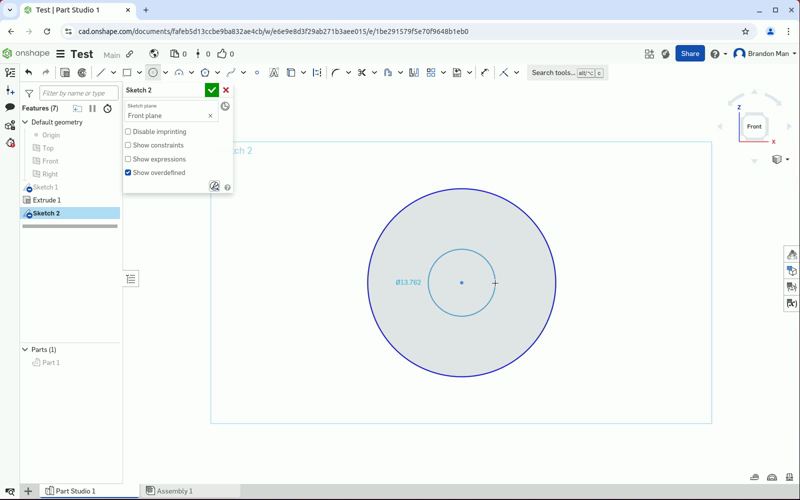
click(495, 282)
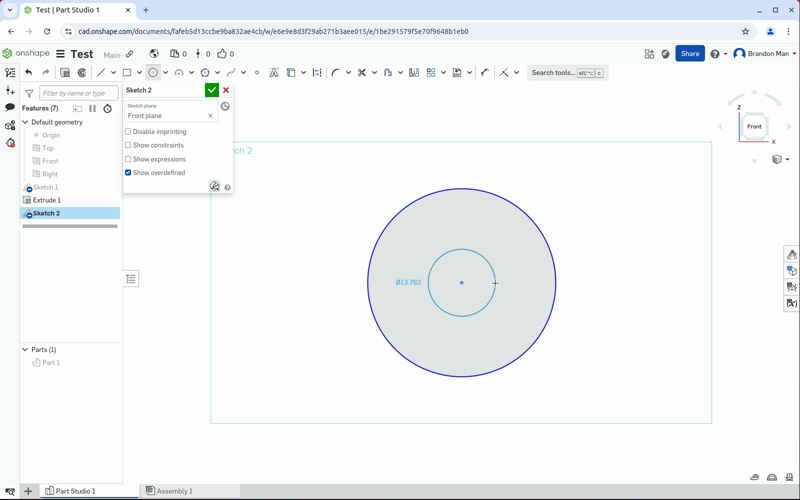
key(esc)
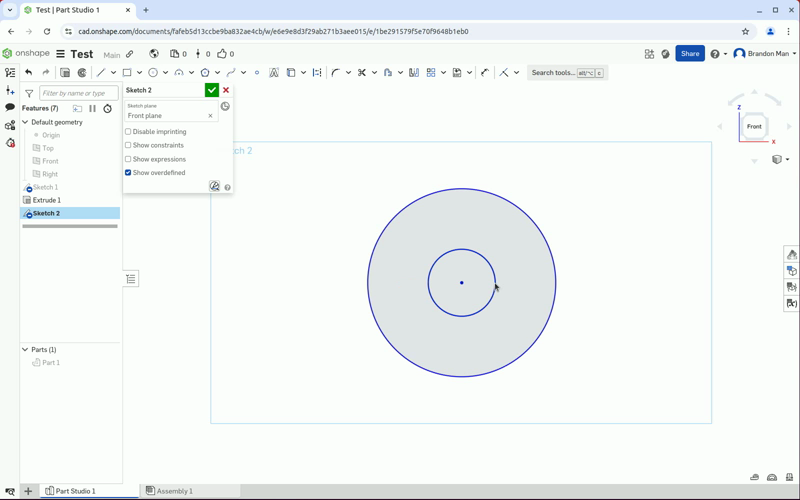
mouse_move(509, 251)
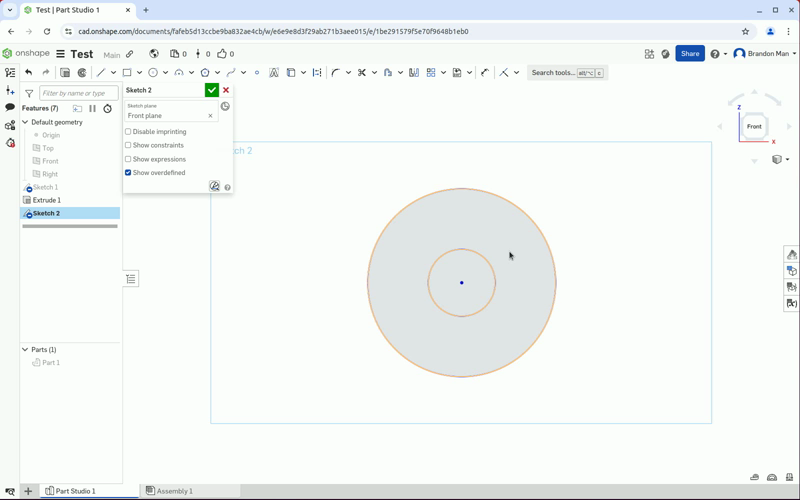
click(509, 251)
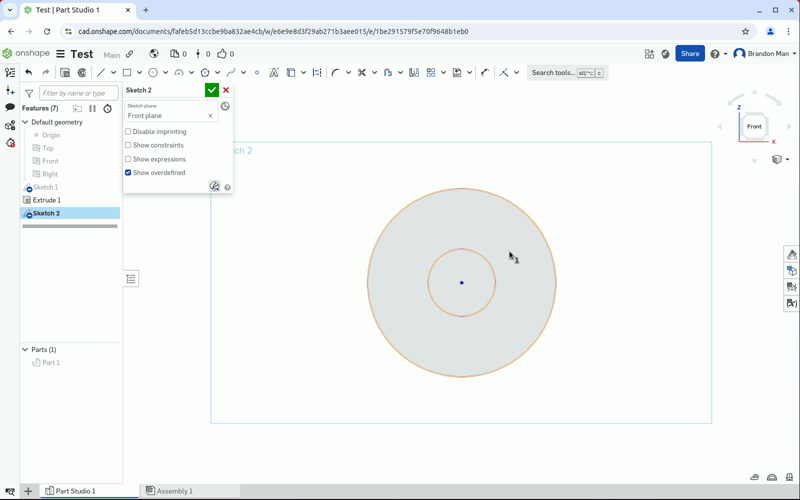
mouse_move(73, 352)
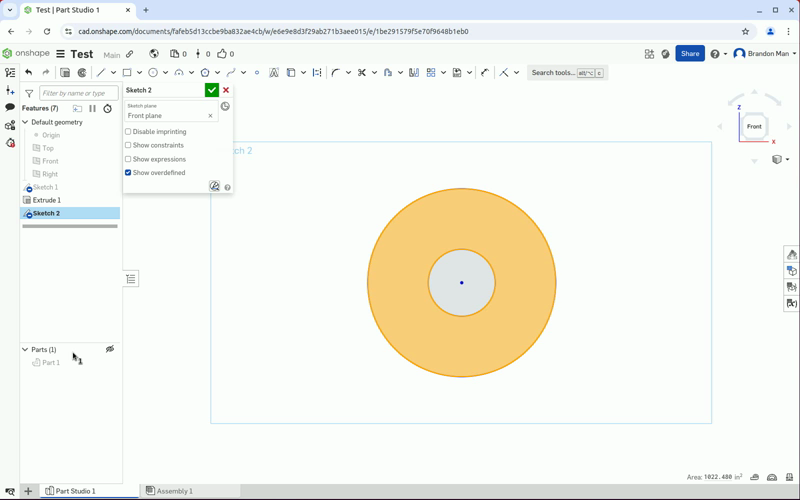
key(shift+y)
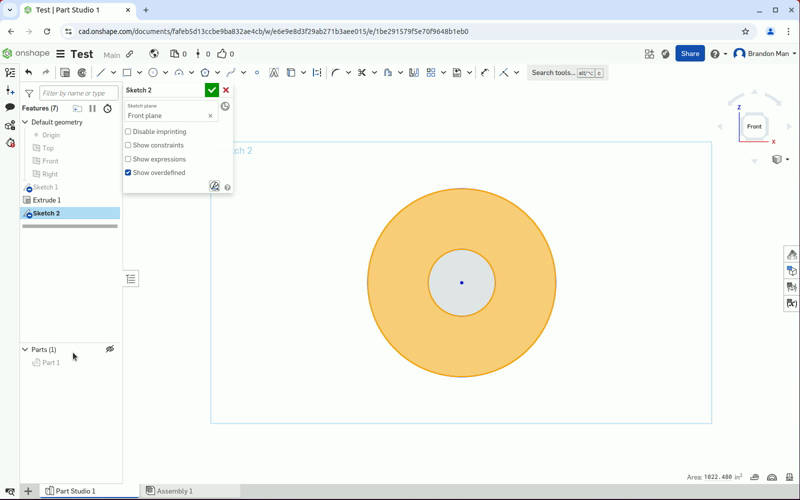
key(shift+e)
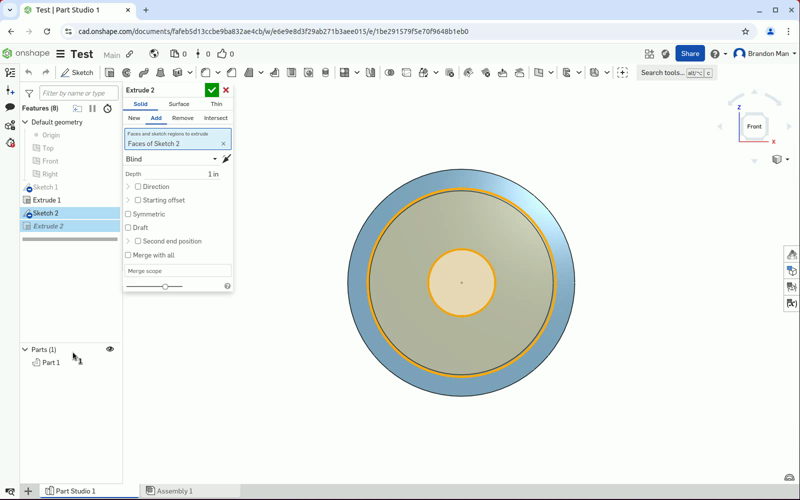
mouse_move(143, 106)
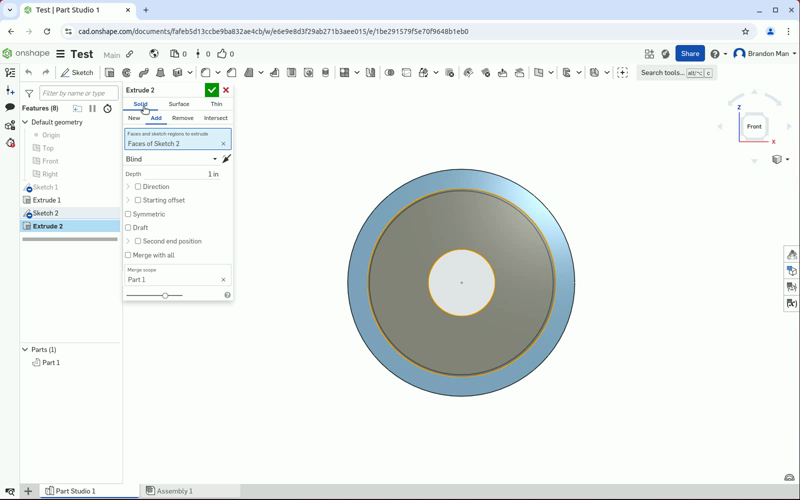
click(143, 106)
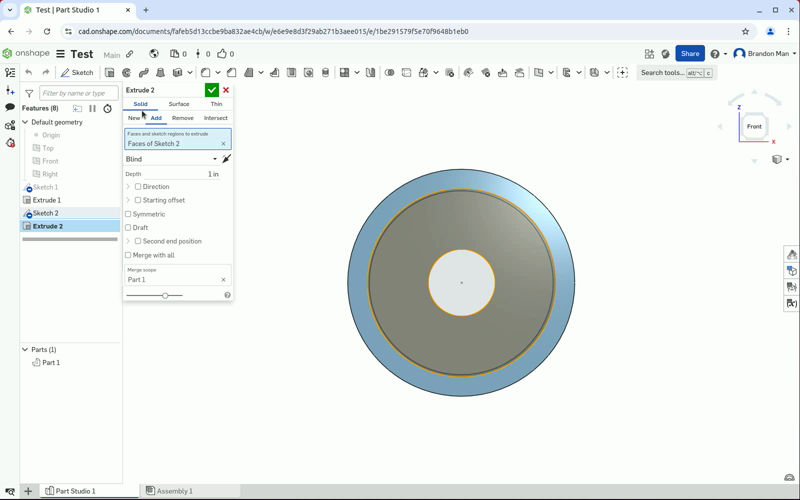
mouse_move(137, 120)
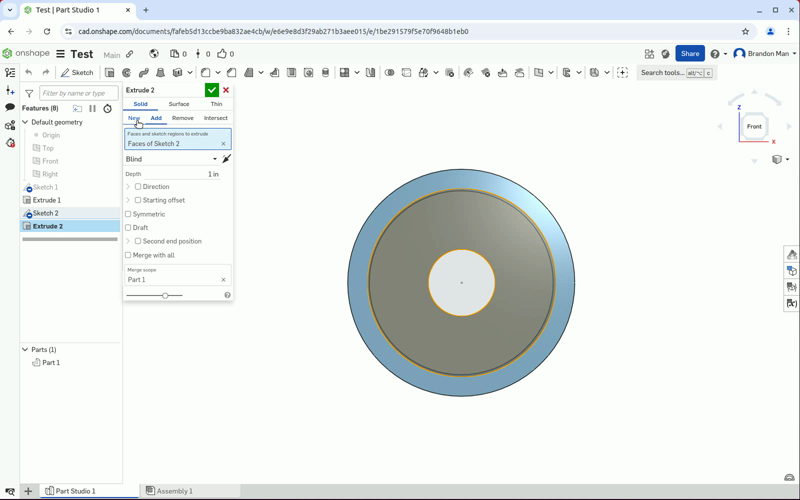
click(137, 120)
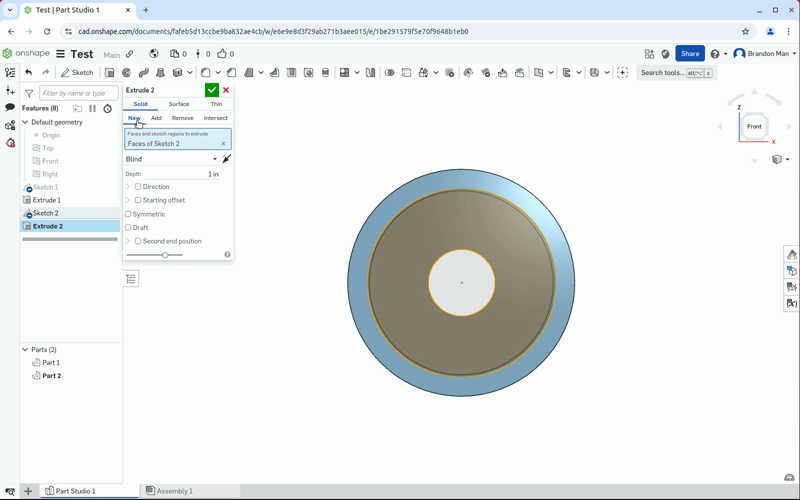
key(tab, 4)
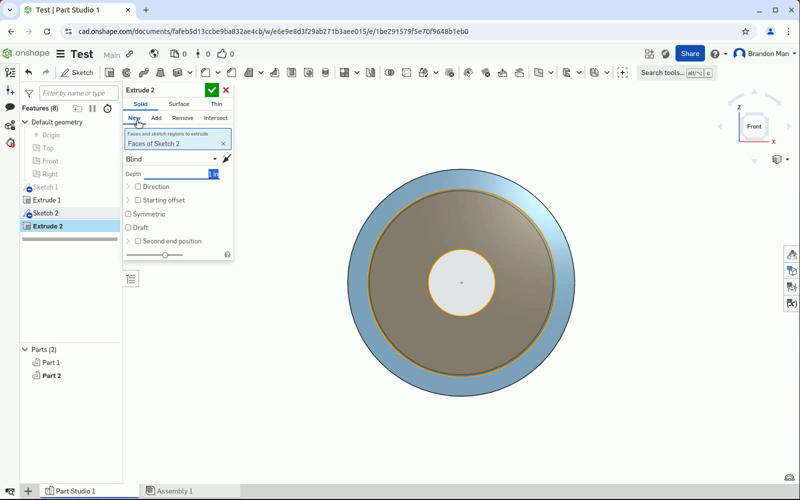
text(5.296)
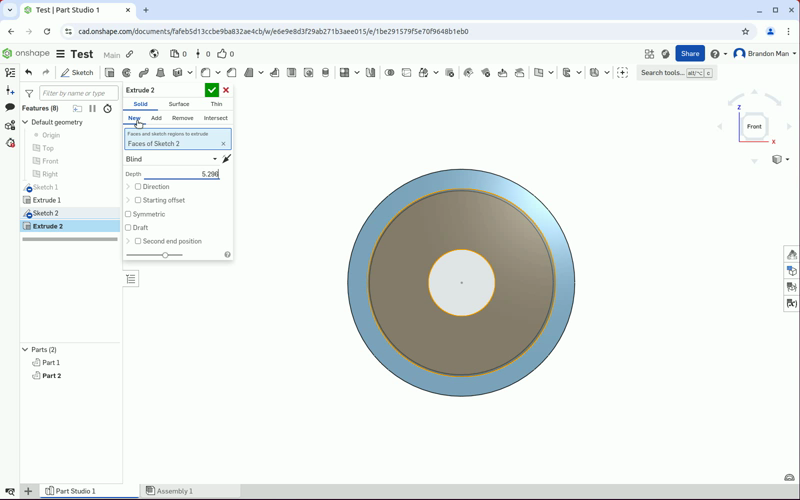
key(tab, 3)
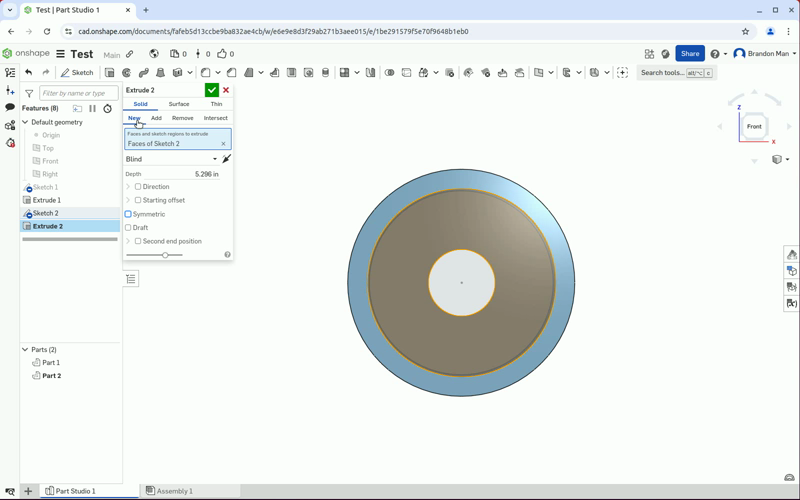
key(space)
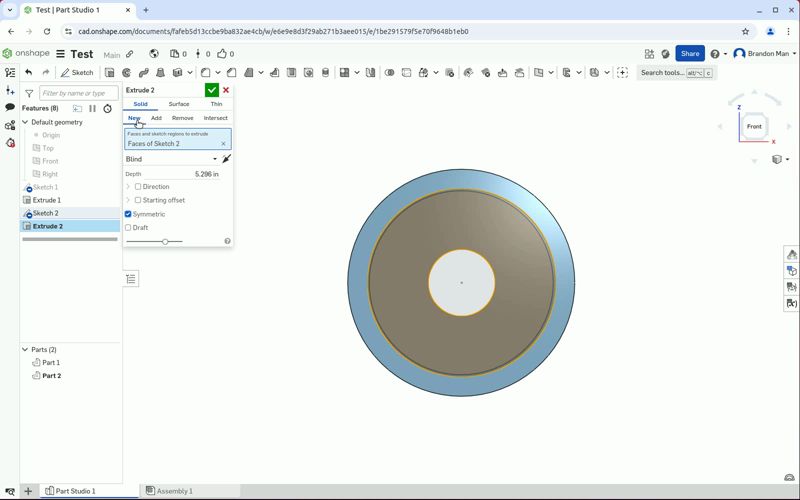
key(enter)
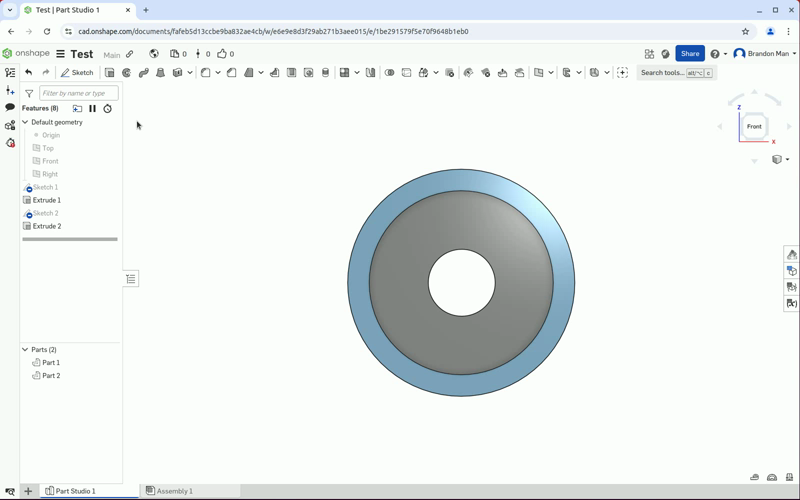
key(shift+h)
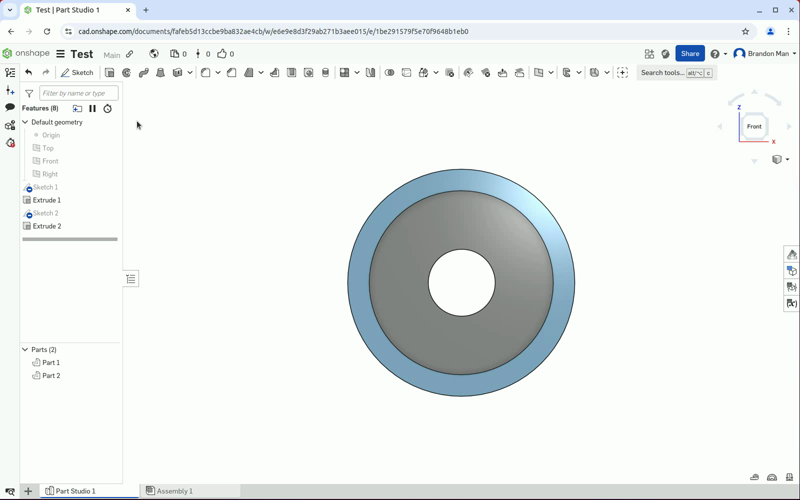
key(shift+h)
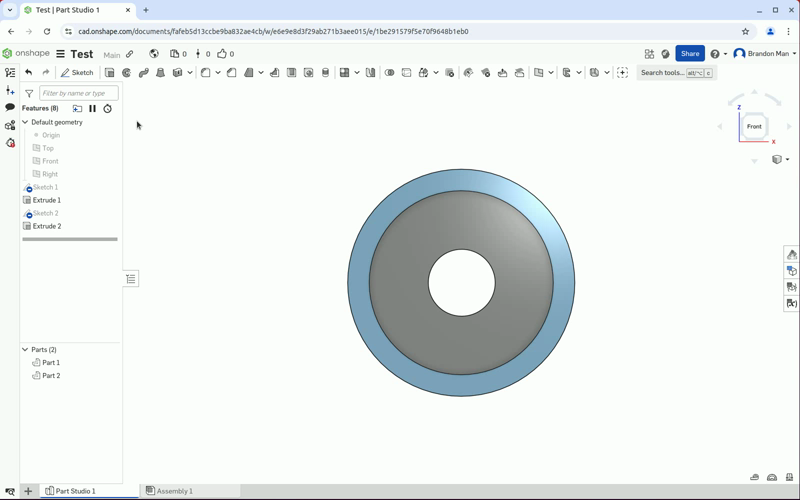
mouse_move(73, 189)
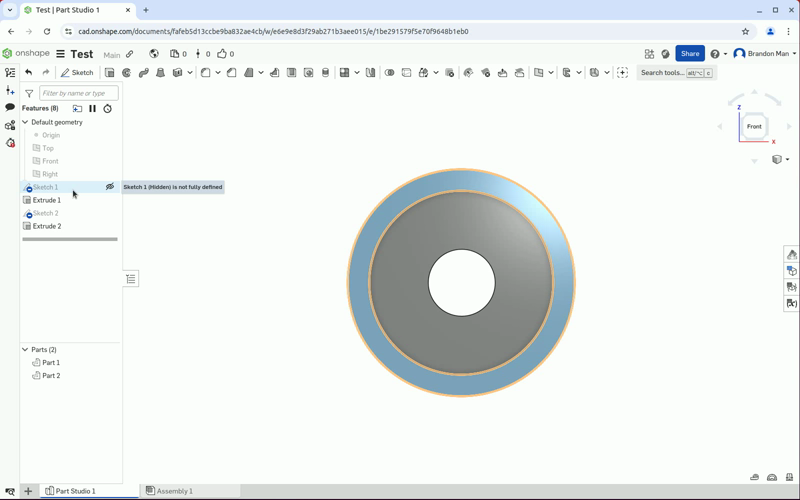
click(73, 189)
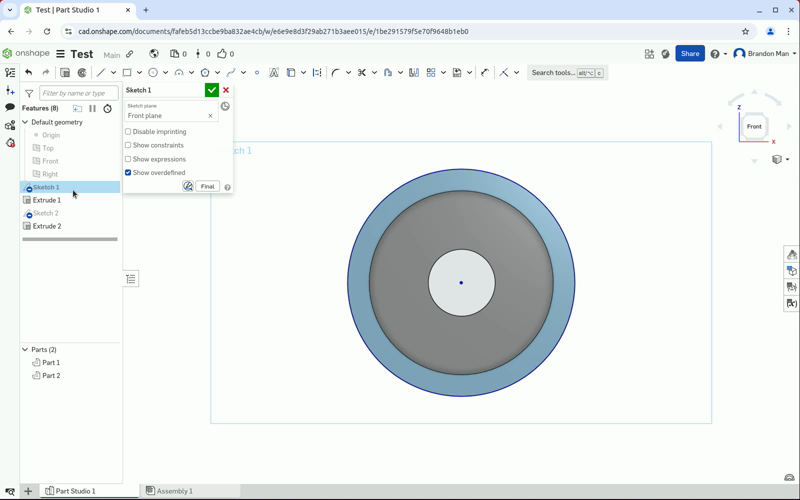
mouse_move(229, 92)
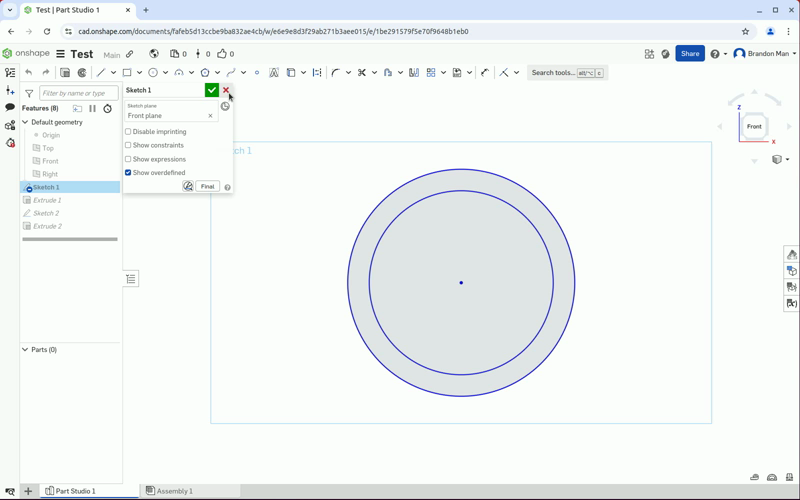
click(229, 92)
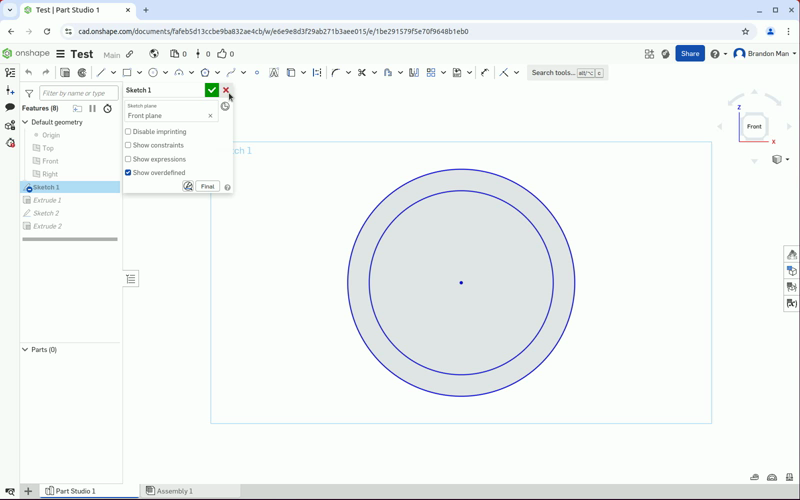
key(shift+s)
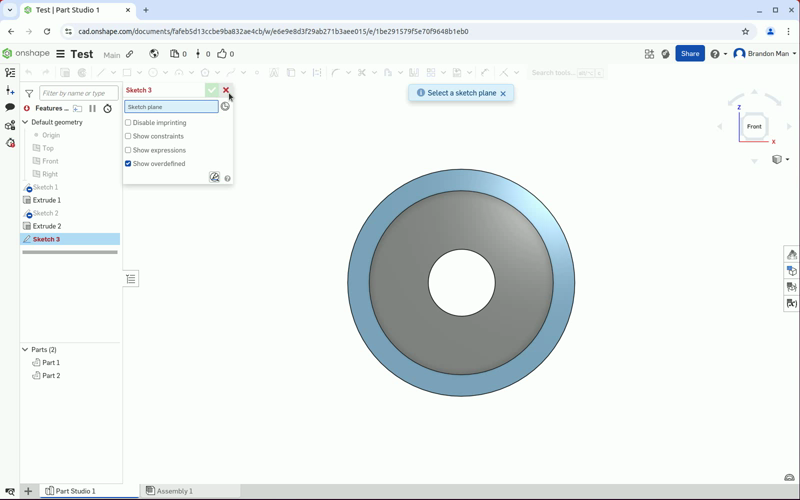
mouse_move(73, 163)
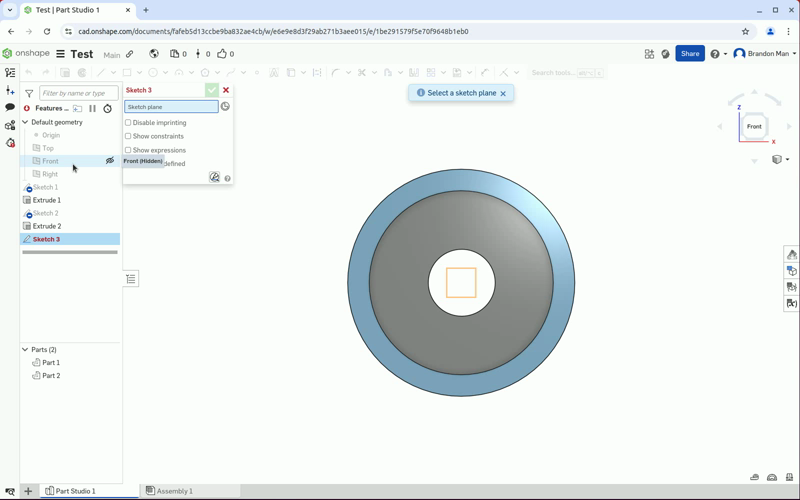
click(73, 163)
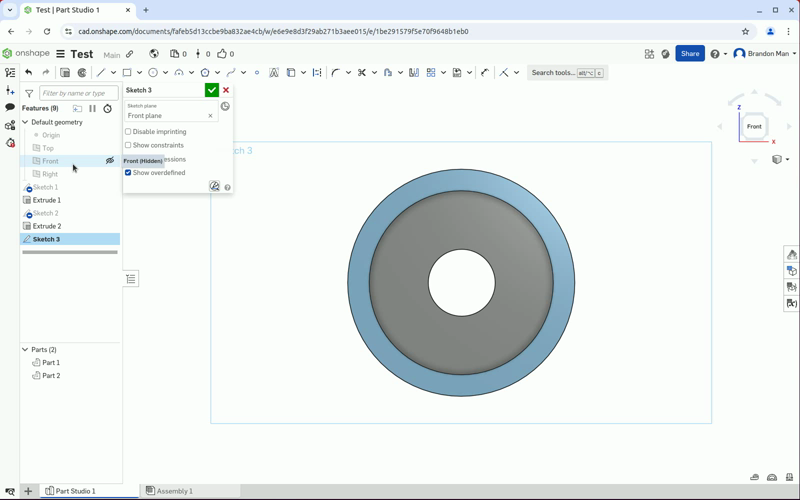
mouse_move(73, 352)
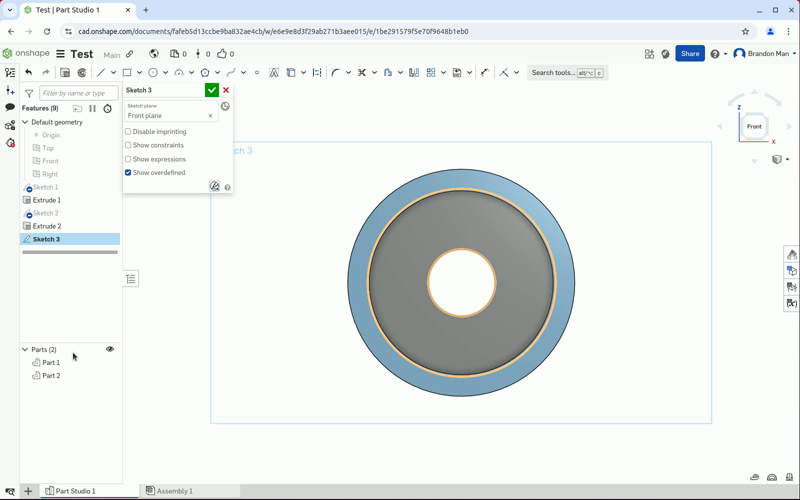
key(y)
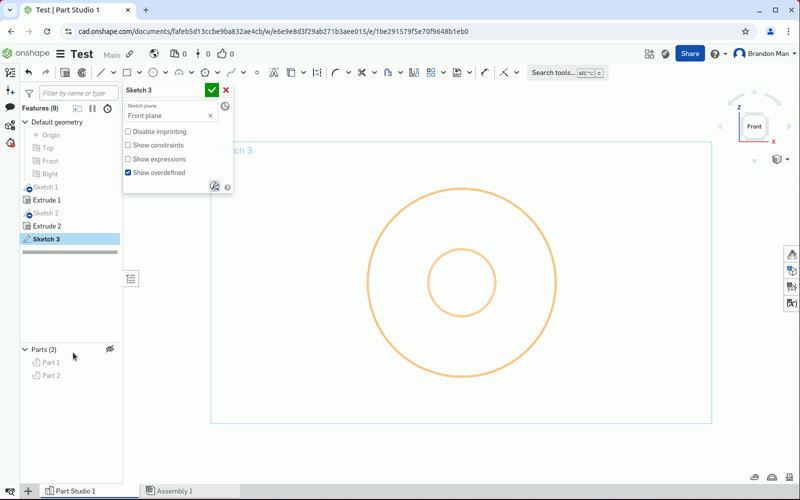
key(c)
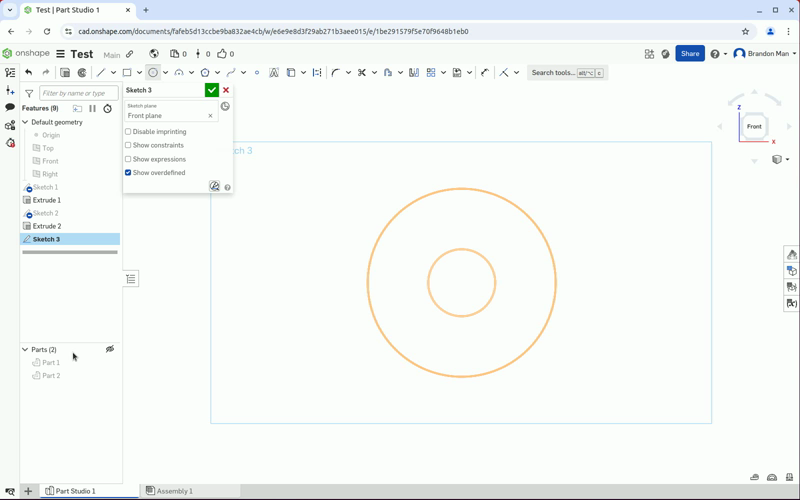
key_down(shift)
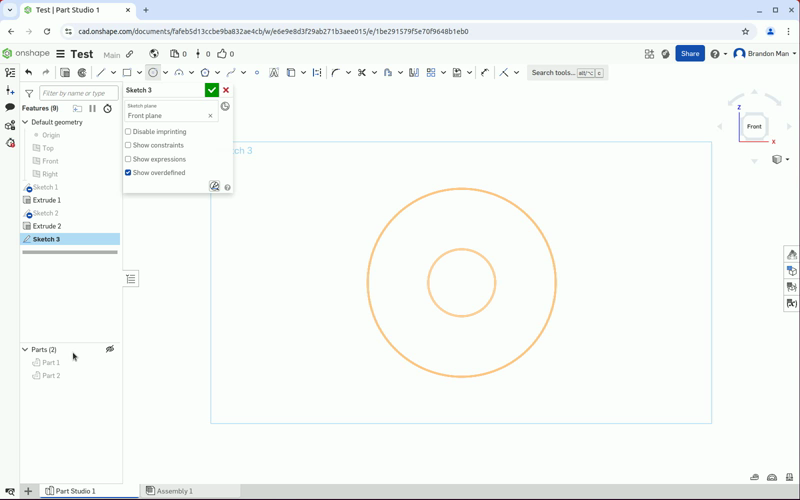
mouse_move(461, 282)
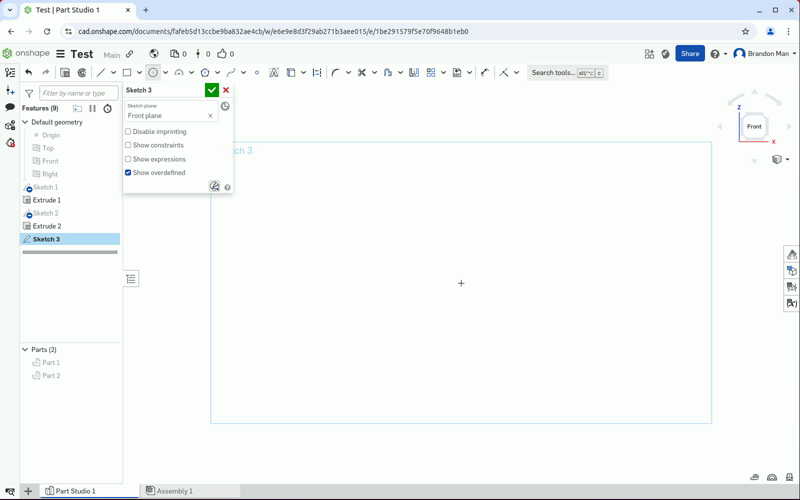
click(461, 282)
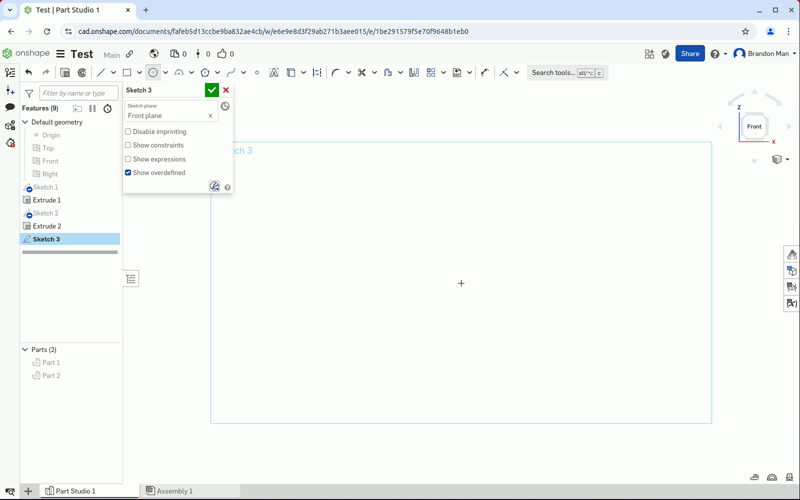
key_up(shift)
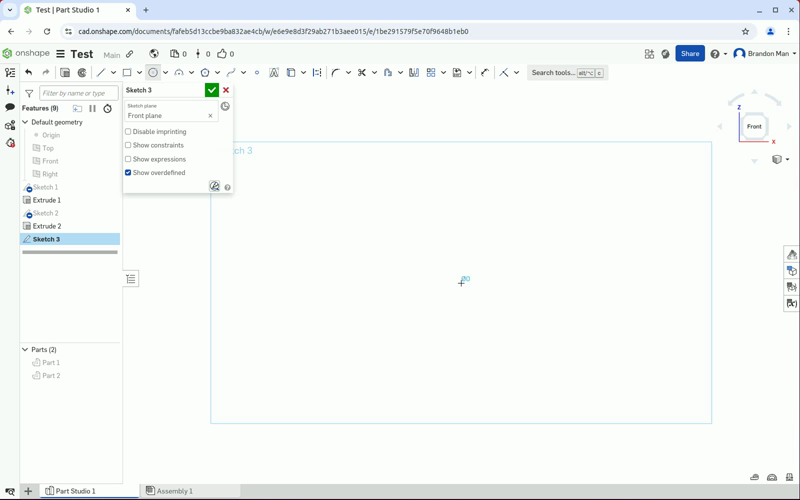
mouse_move(494, 282)
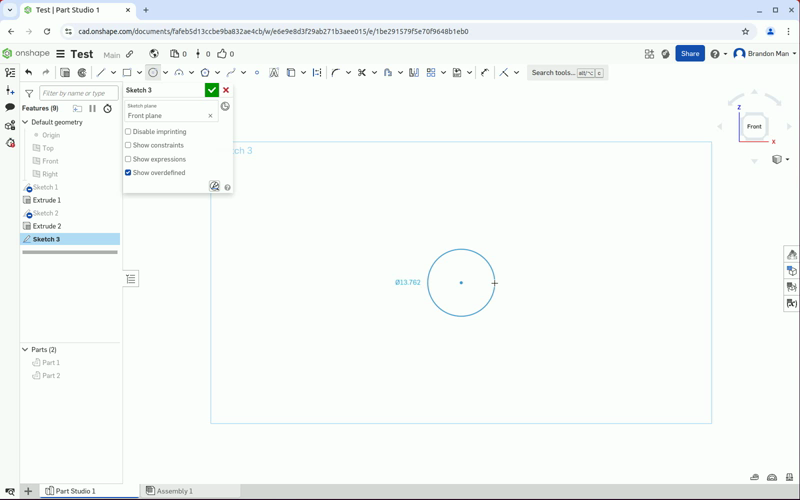
click(494, 282)
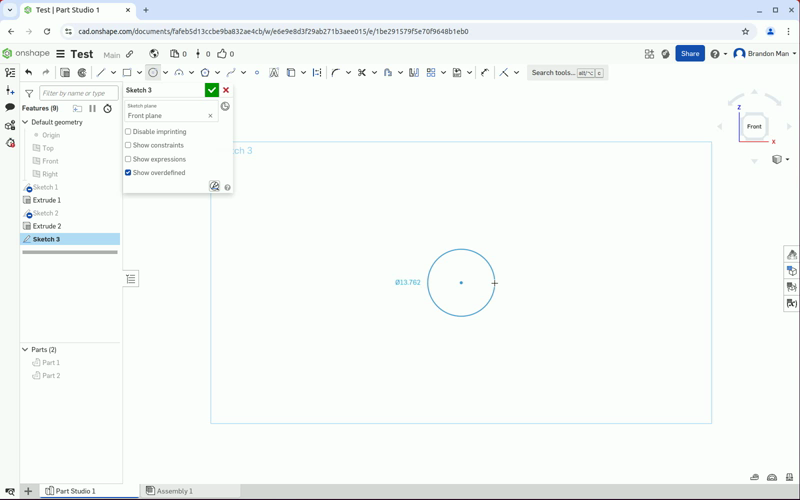
key(esc)
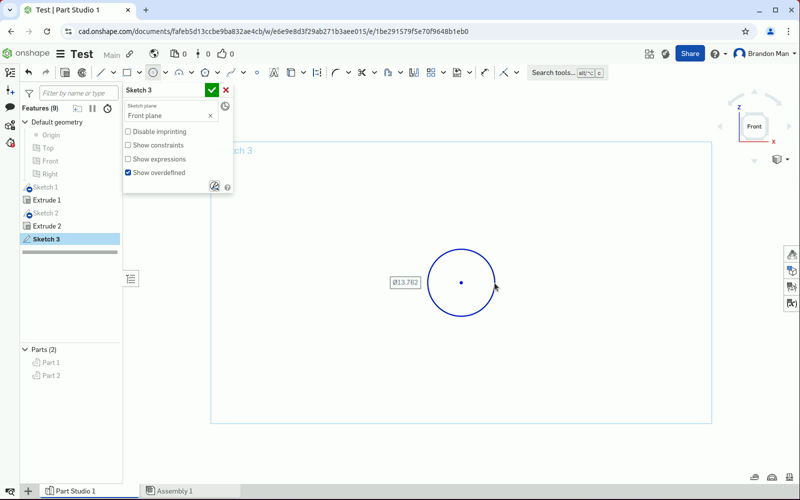
key(c)
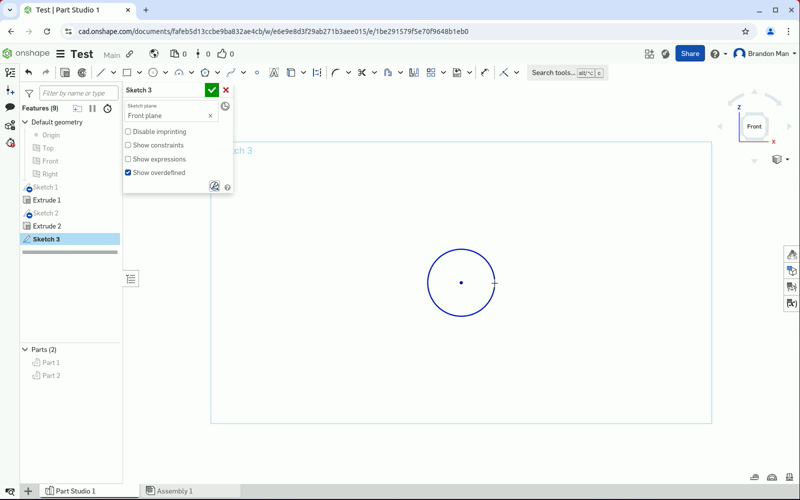
key_down(shift)
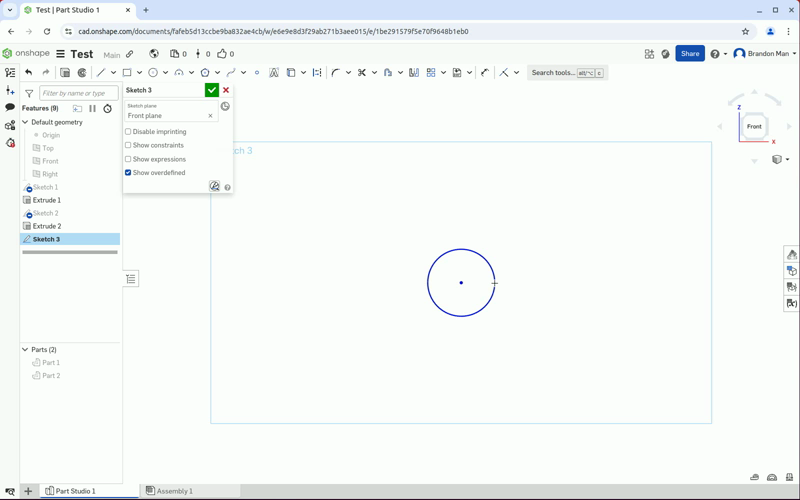
mouse_move(461, 282)
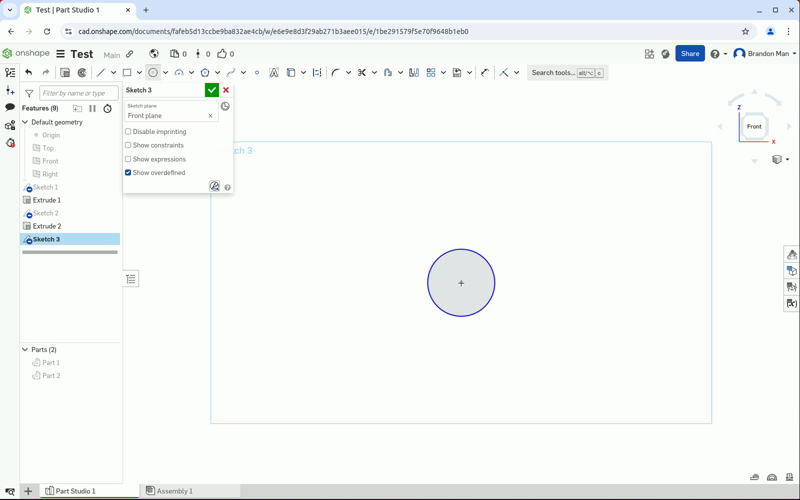
click(461, 282)
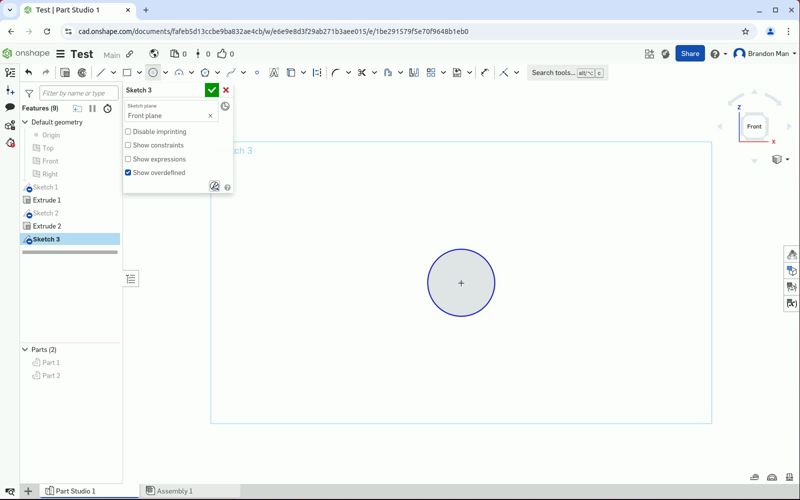
key_up(shift)
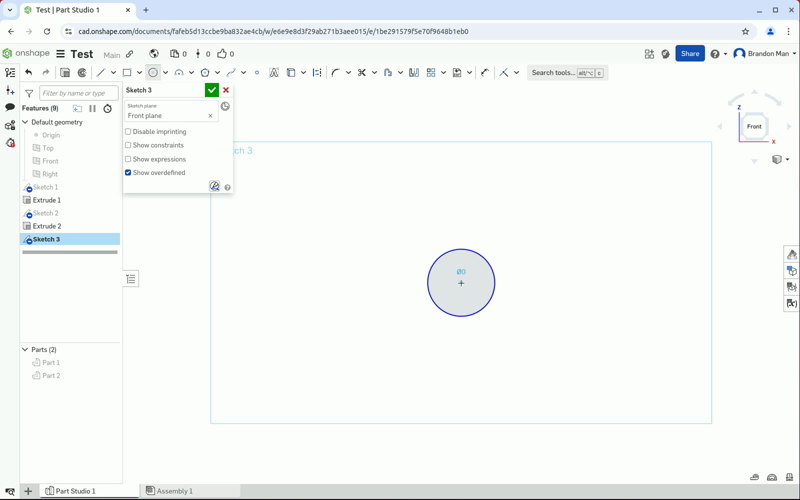
mouse_move(473, 282)
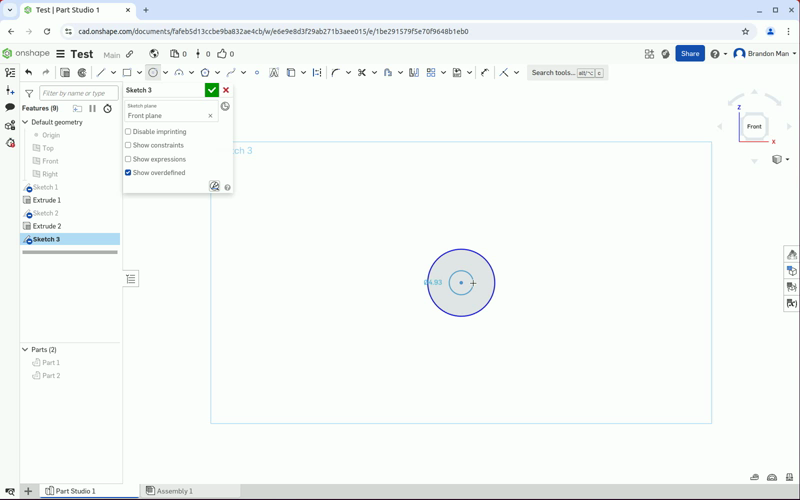
click(473, 282)
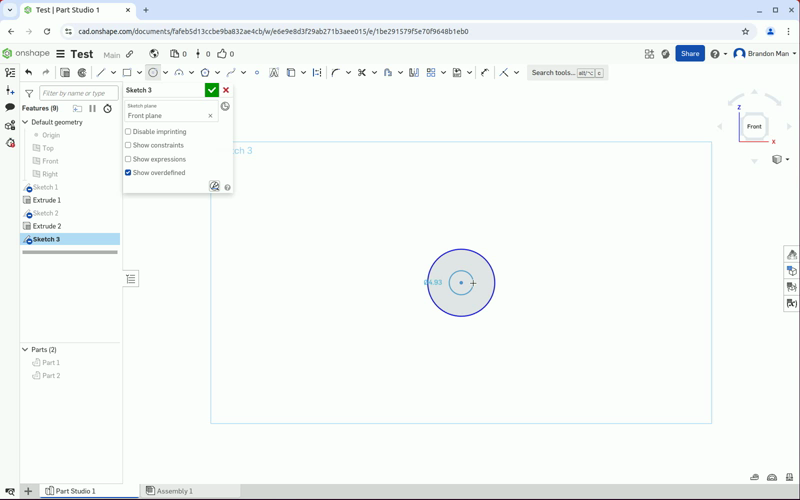
key(esc)
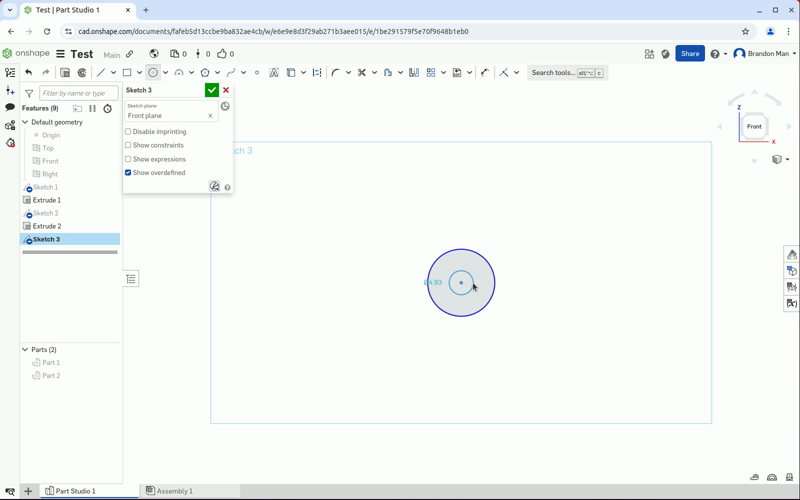
mouse_move(436, 293)
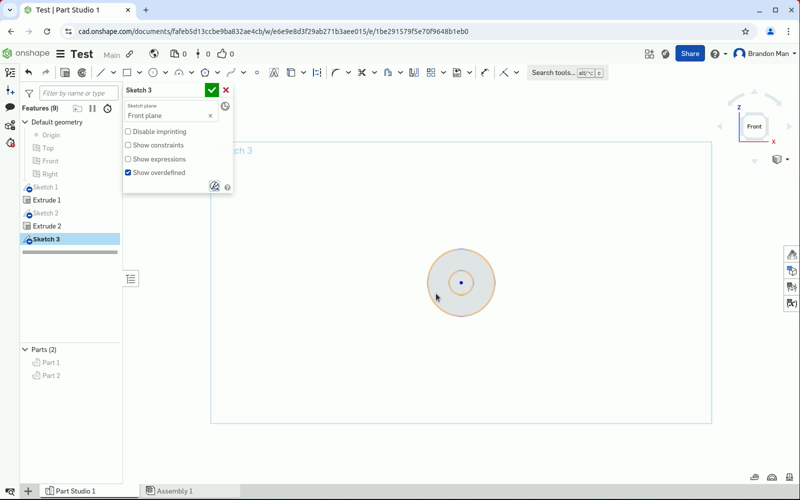
click(436, 293)
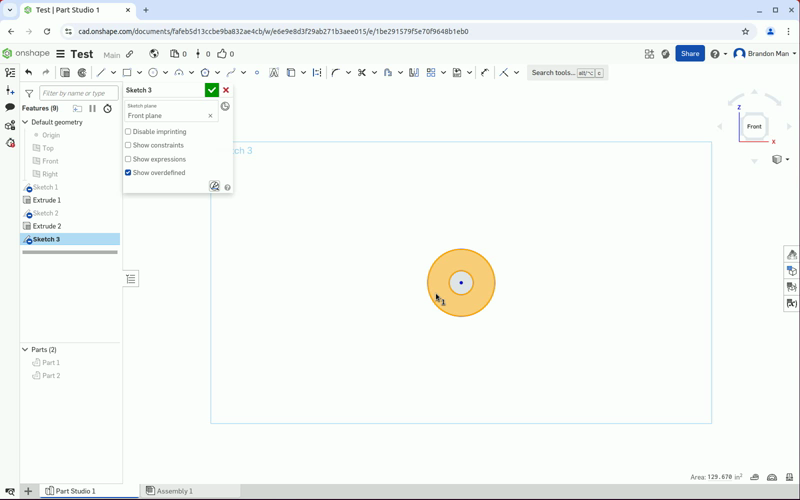
mouse_move(73, 352)
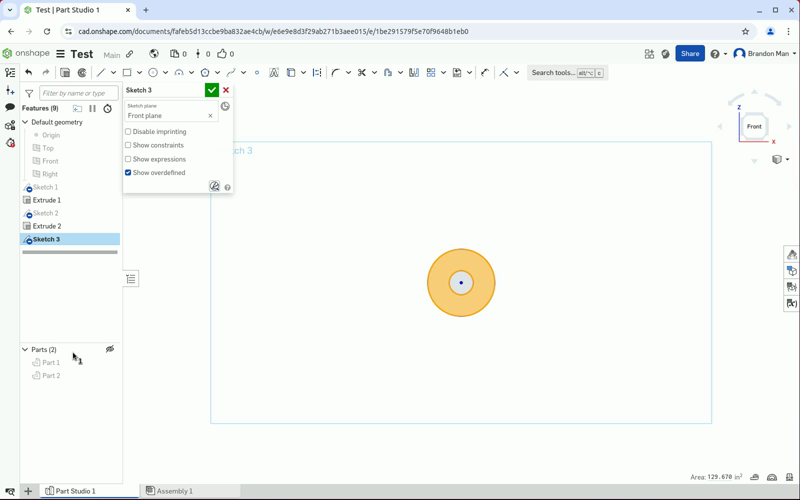
key(shift+y)
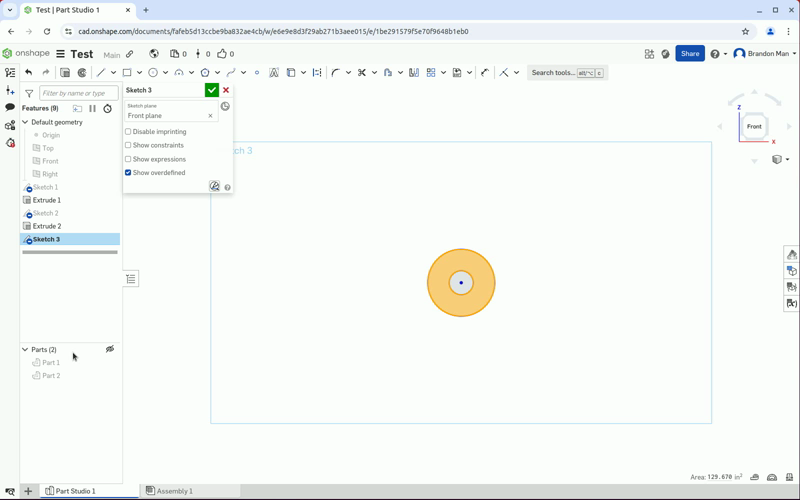
key(shift+e)
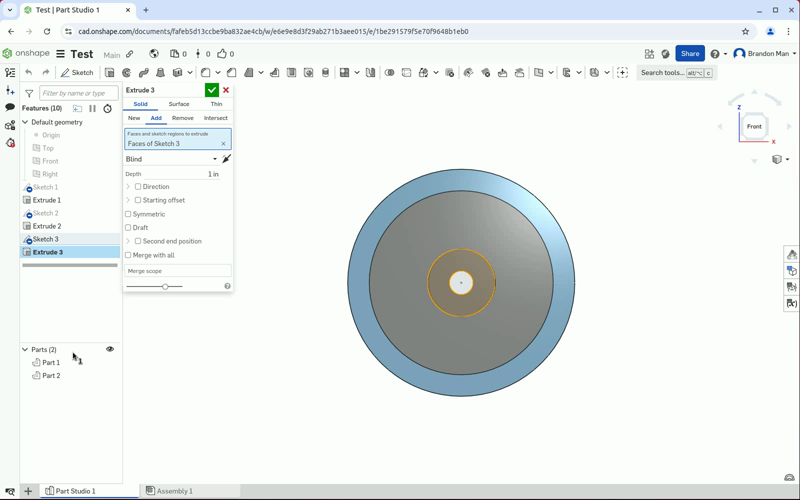
mouse_move(143, 106)
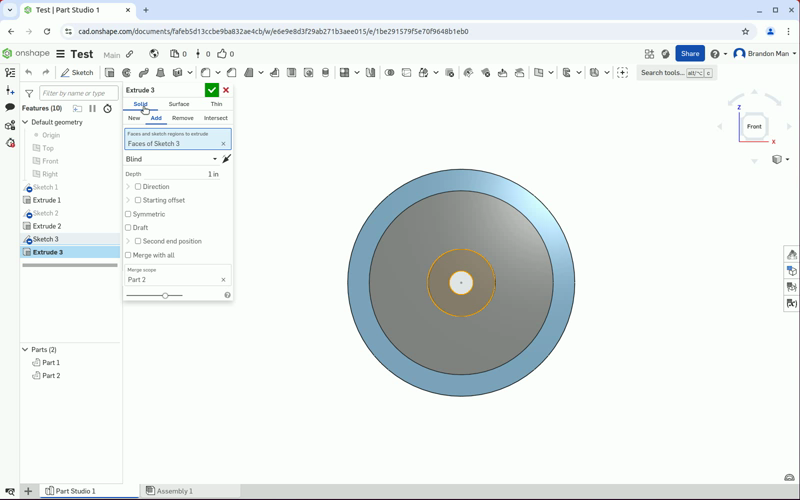
click(143, 106)
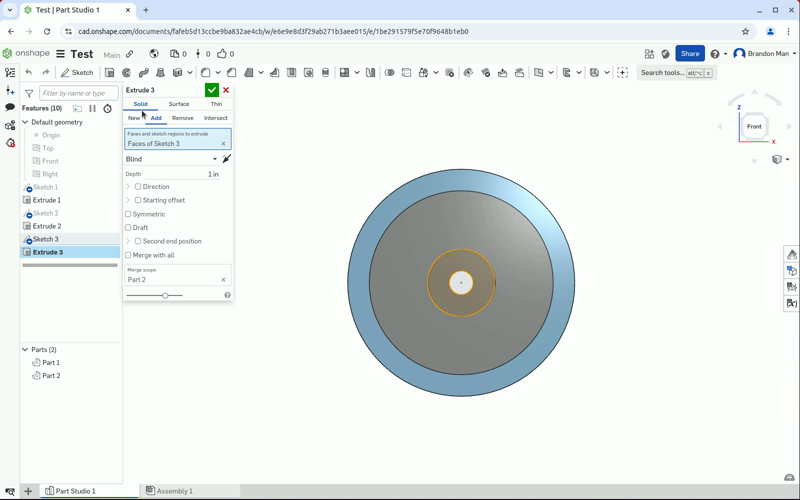
mouse_move(137, 120)
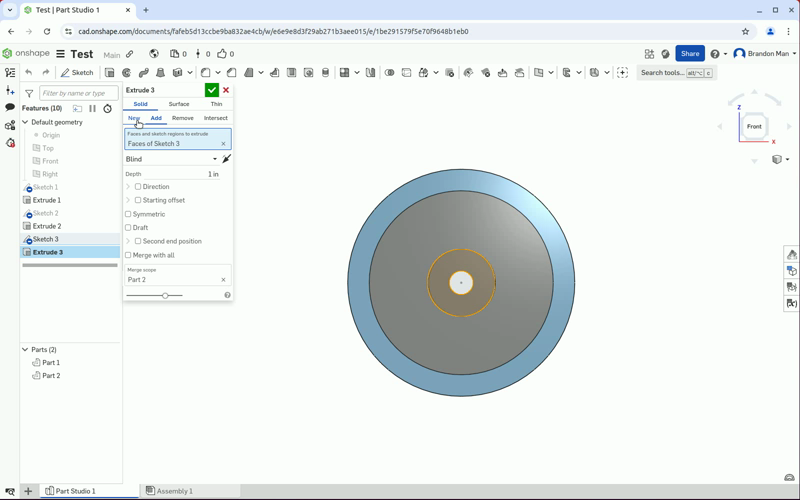
click(137, 120)
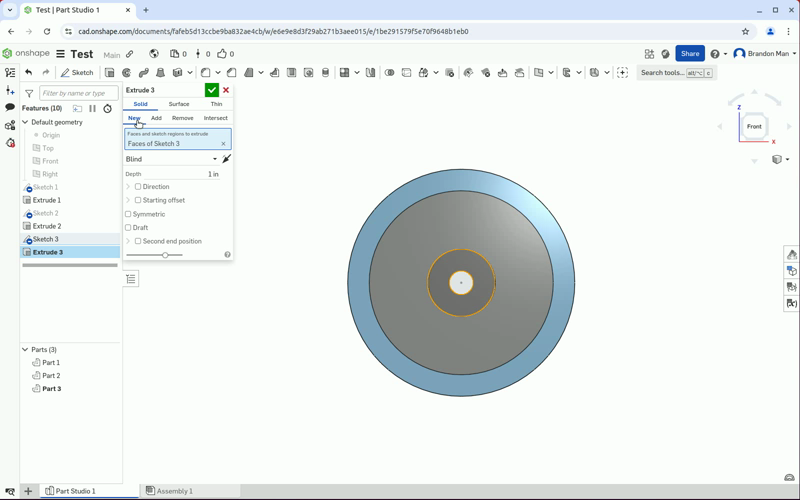
key(tab, 4)
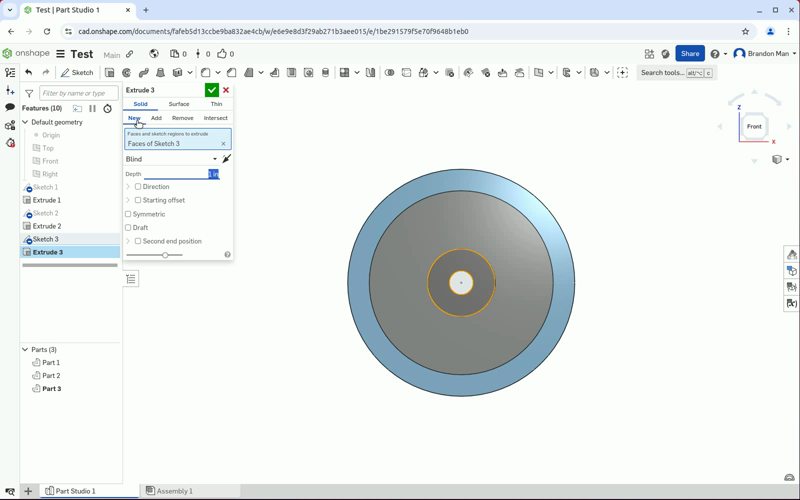
text(10.11)
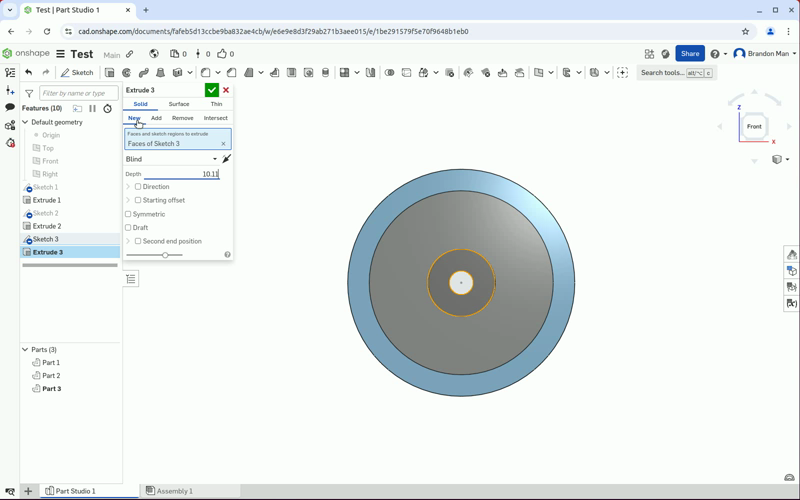
key(tab, 3)
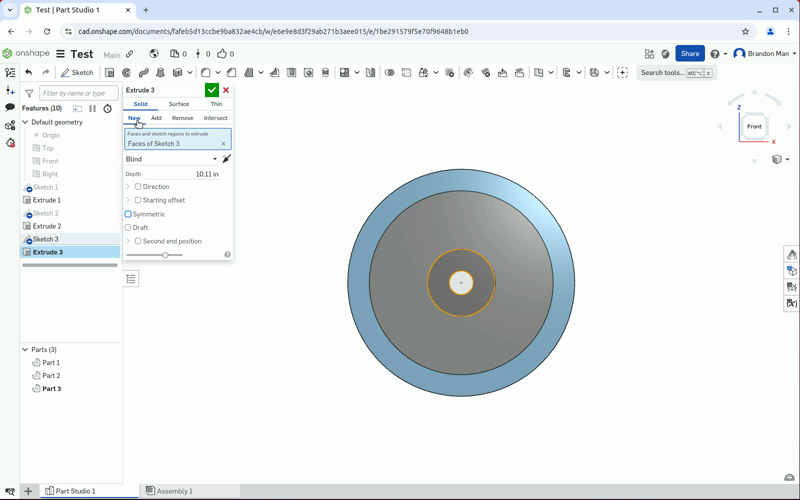
key(space)
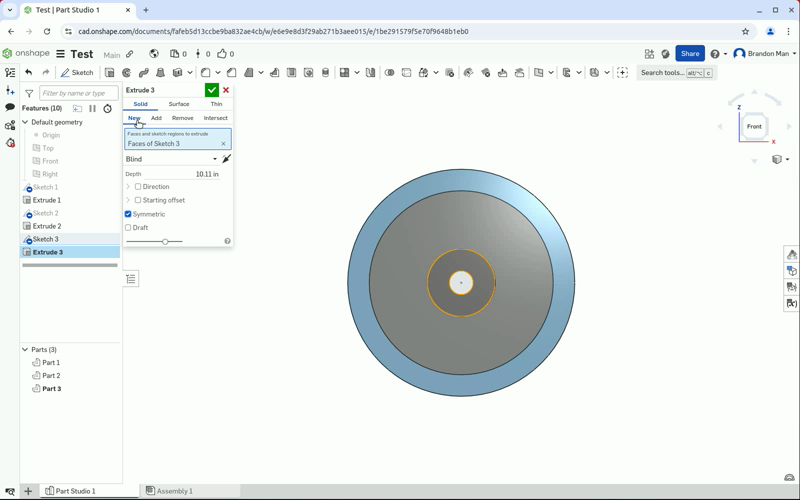
key(enter)
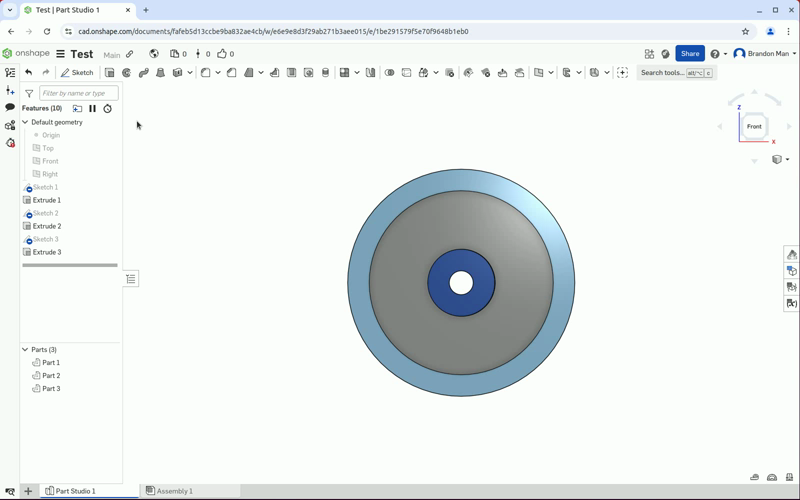
key(shift+h)
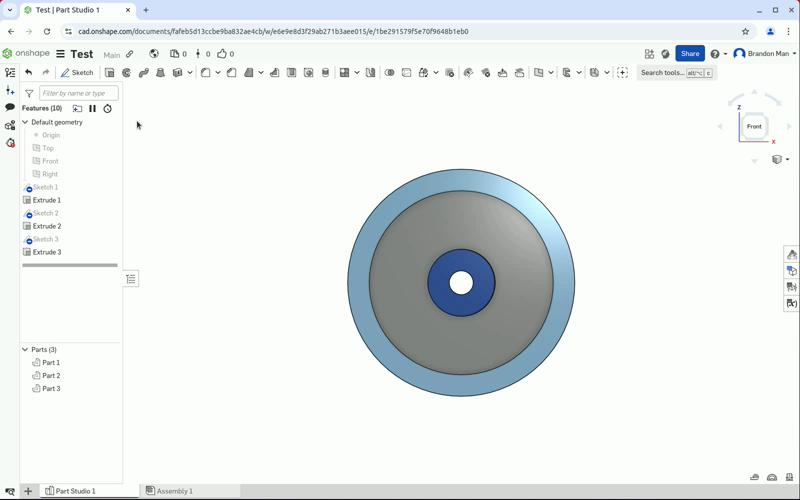
key(shift+h)
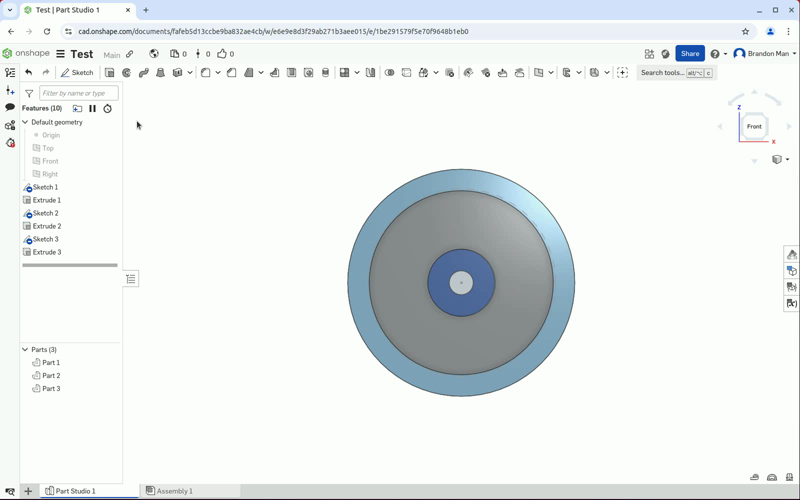
key(shift+7)
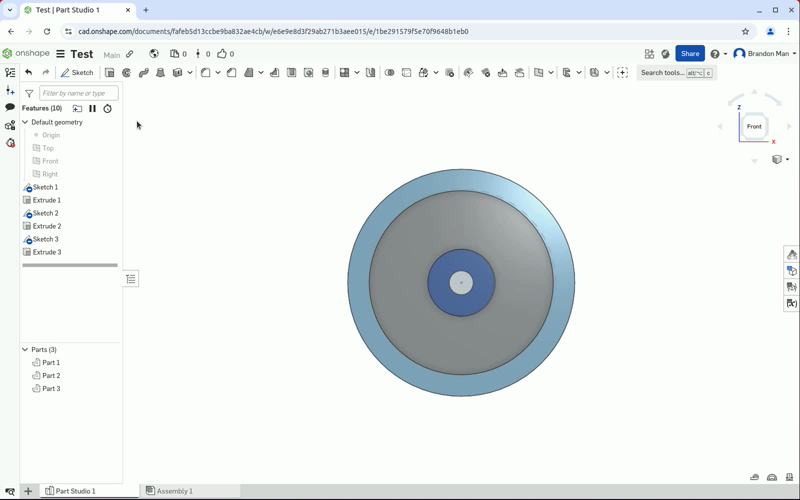
key(left, 2)
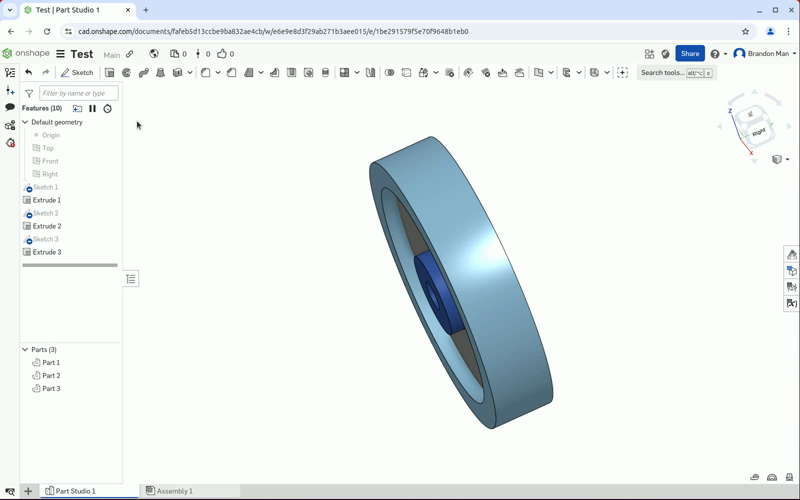
key(down, 2)
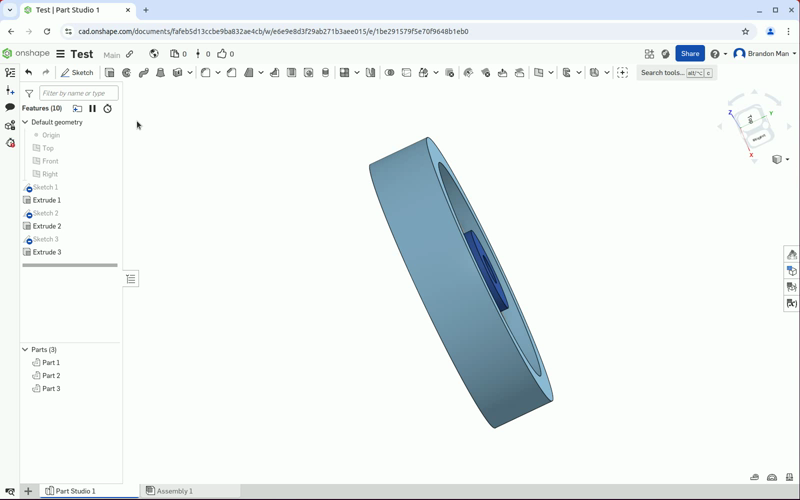
key(up, 2)
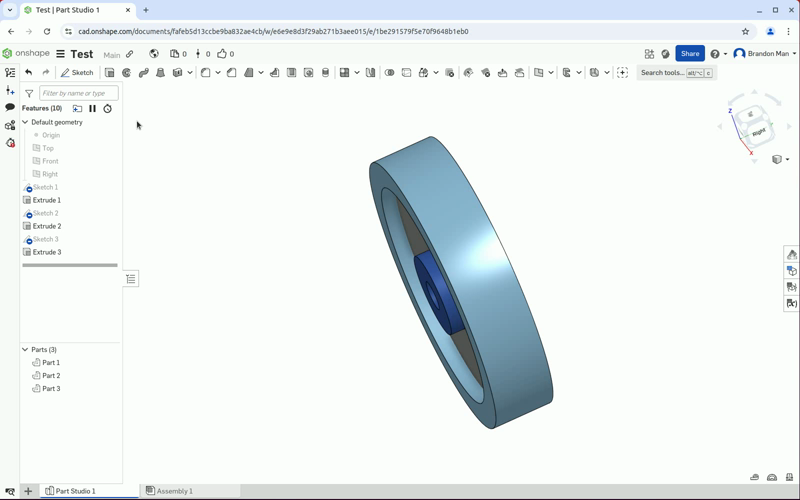
key(right, 2)
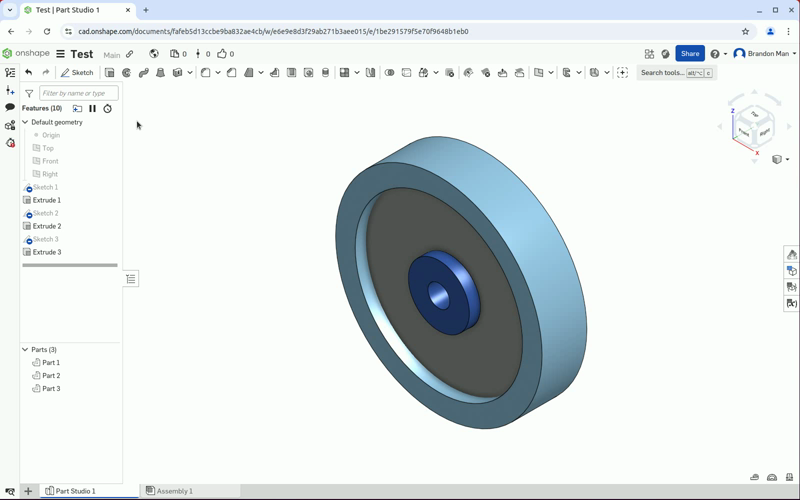
mouse_move(73, 189)
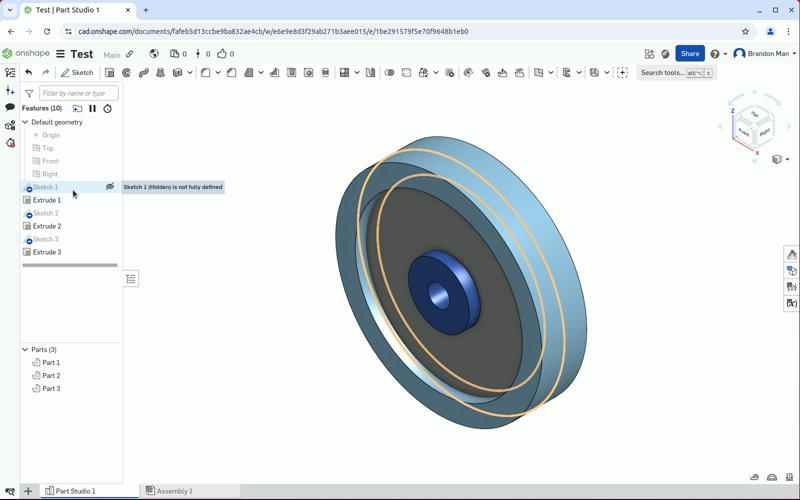
click(73, 189)